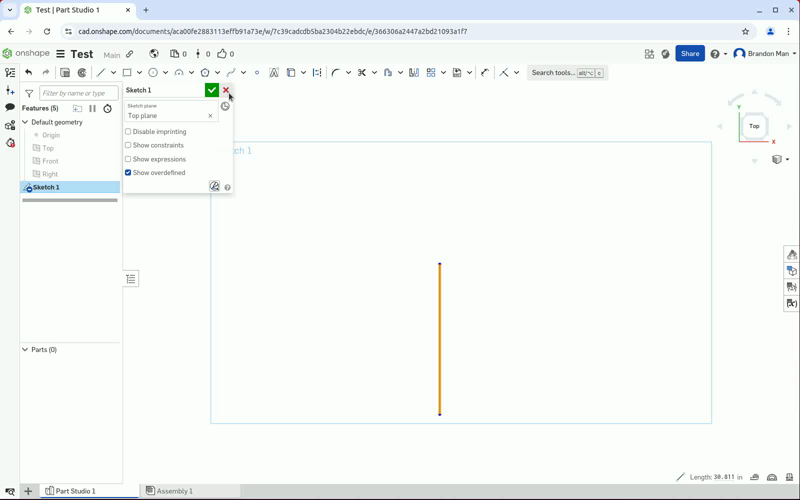
key(shift+h)
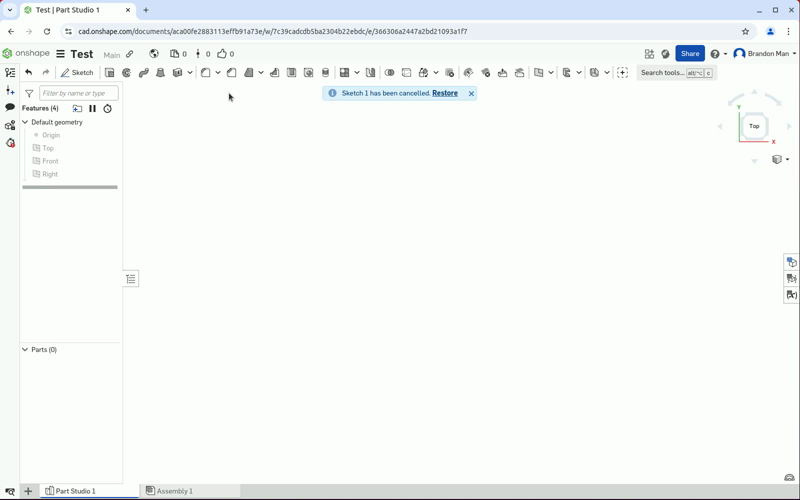
mouse_move(73, 352)
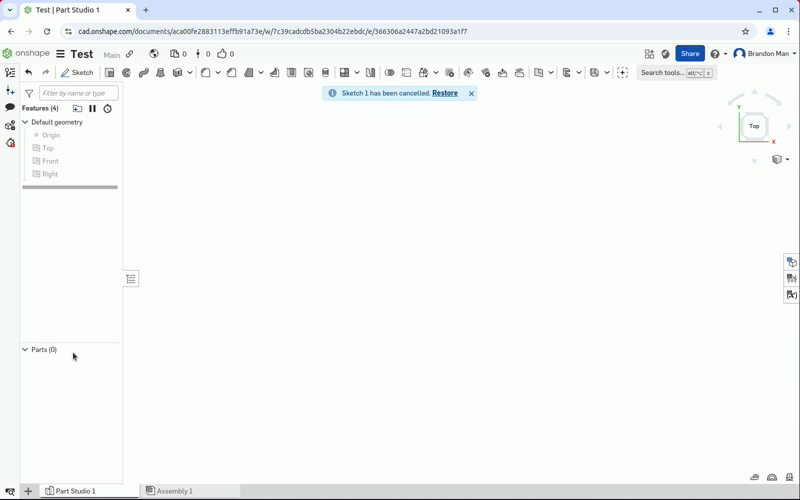
key(y)
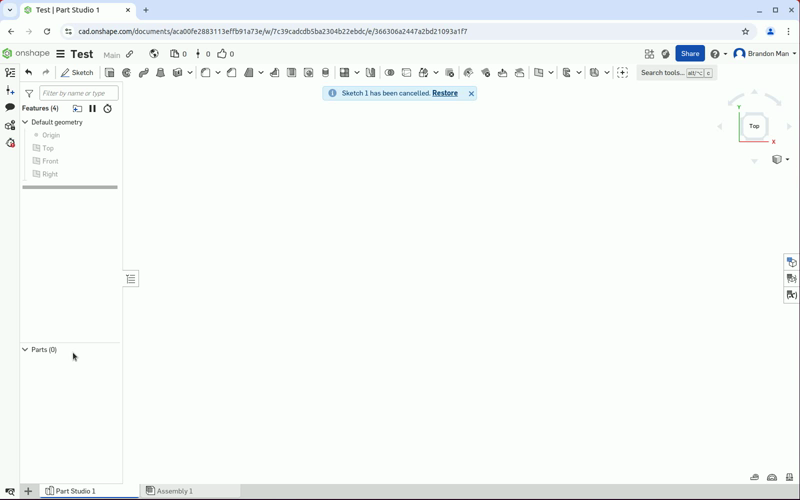
key(shift+p)
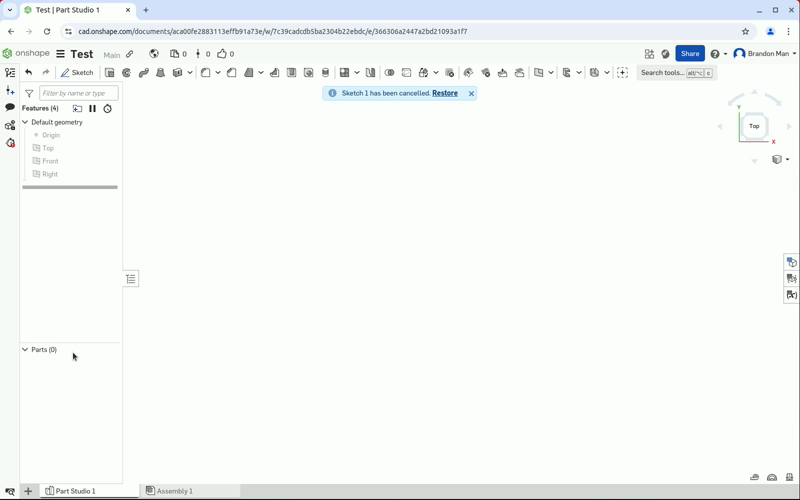
key(space)
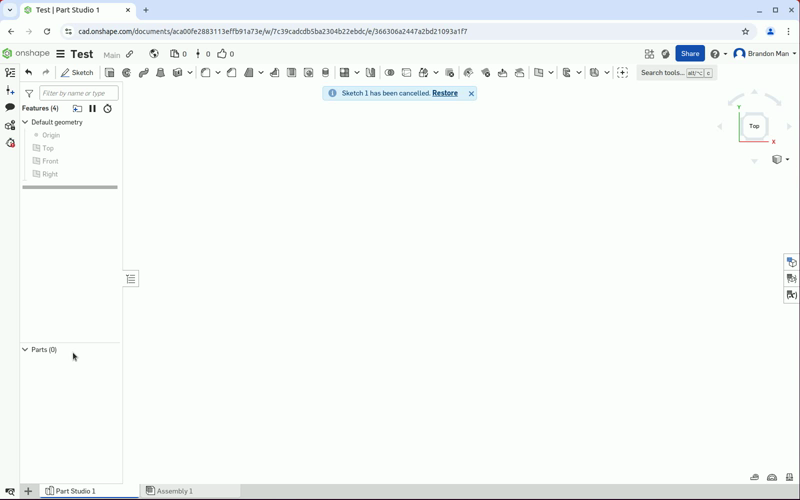
key_down(shift)
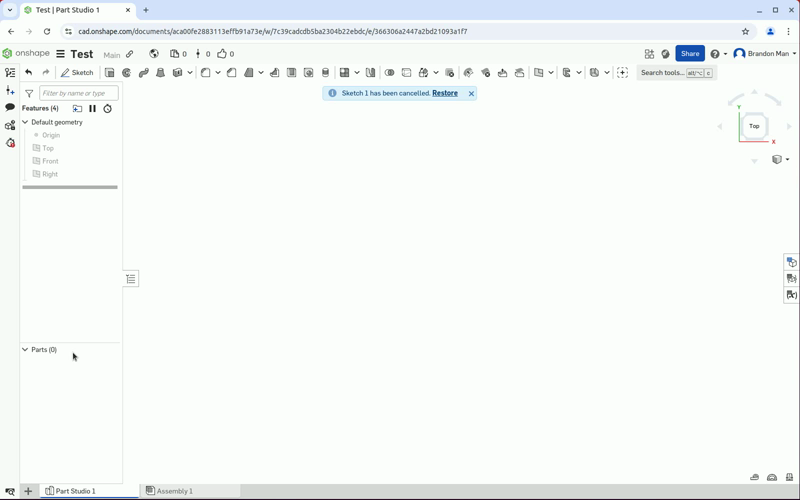
key(up)
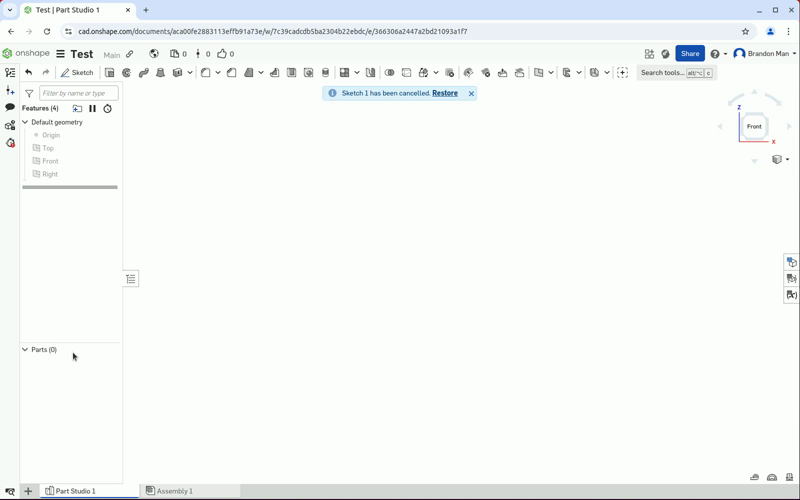
key_up(shift)
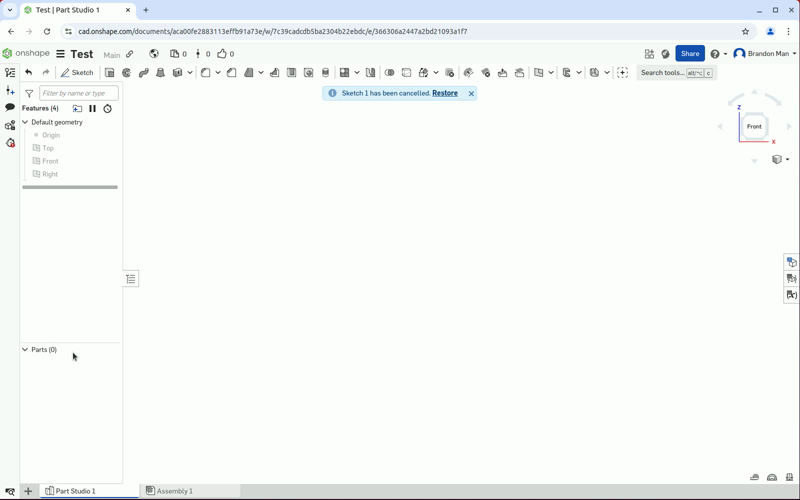
mouse_move(73, 352)
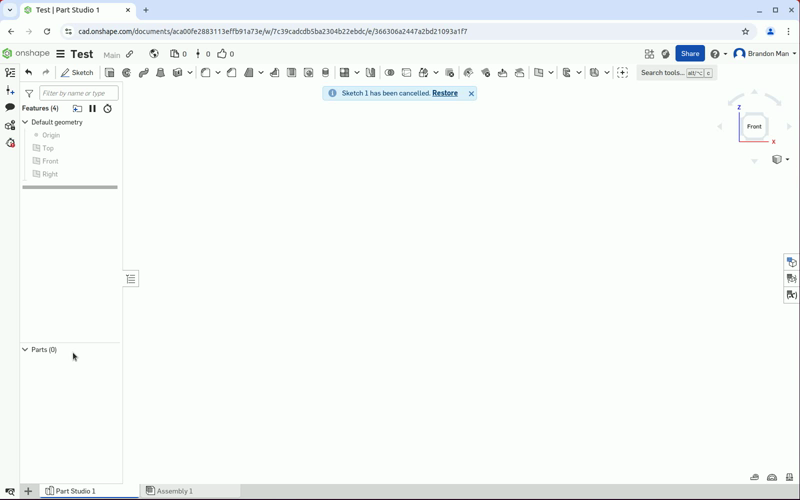
key(shift+y)
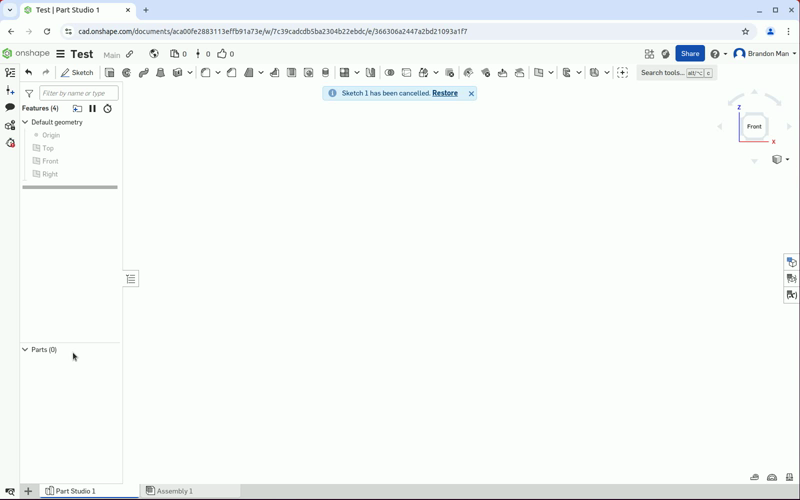
key(shift+s)
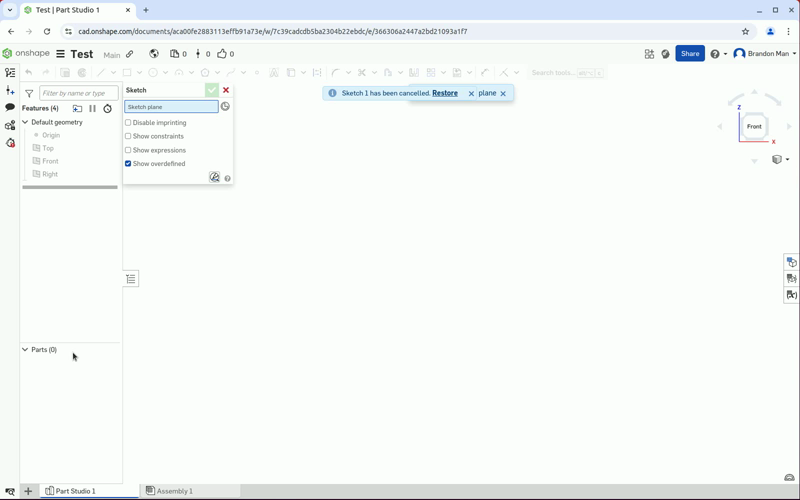
mouse_move(73, 163)
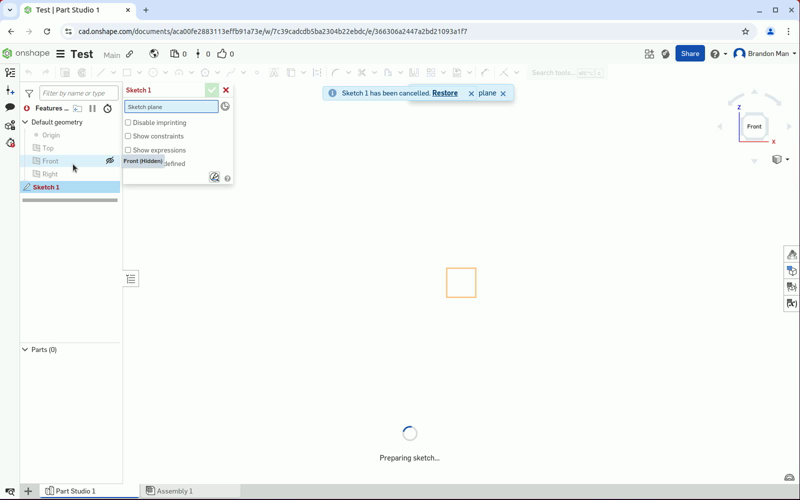
click(73, 163)
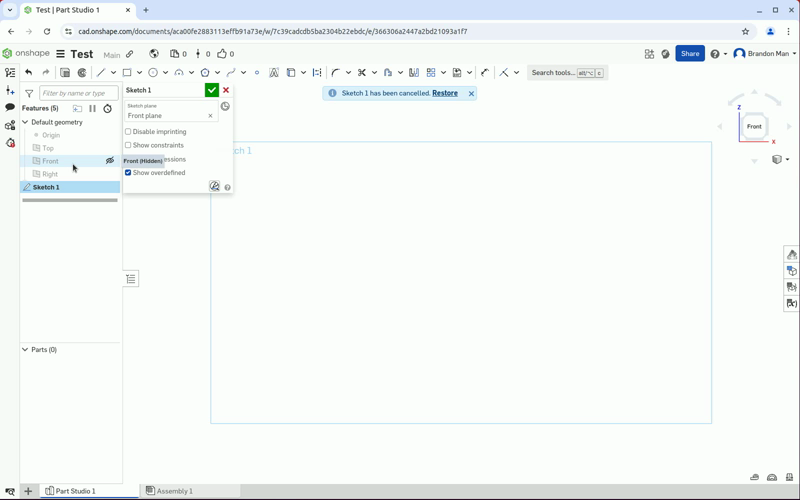
mouse_move(73, 352)
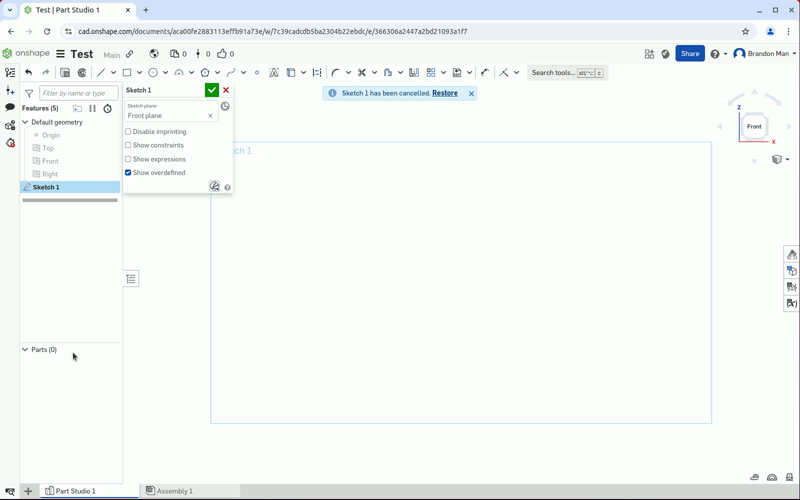
key(y)
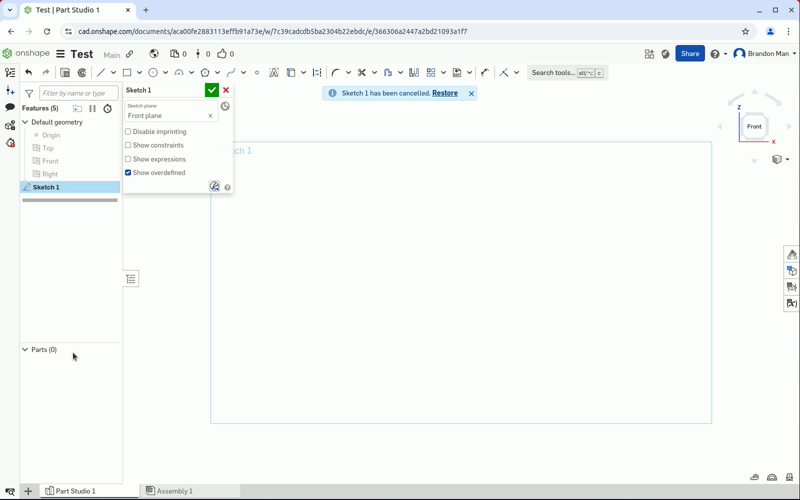
key(c)
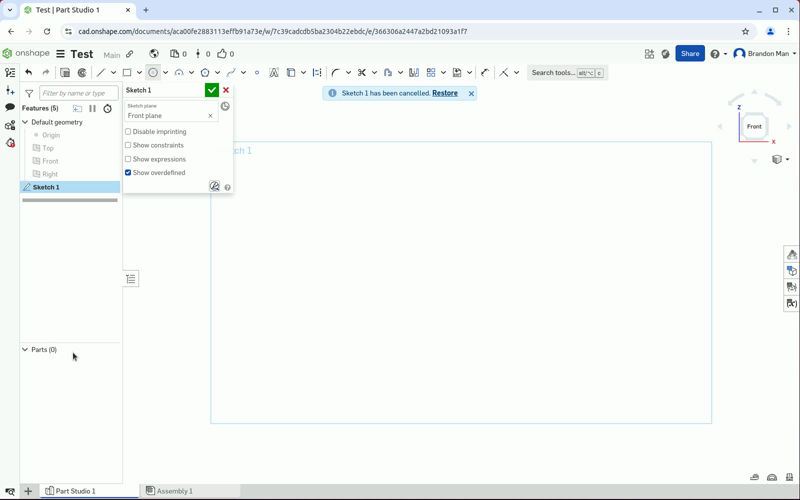
key_down(shift)
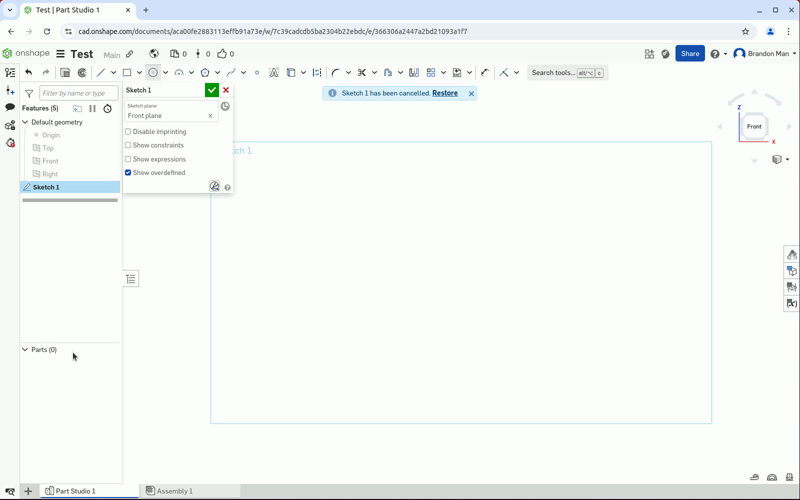
mouse_move(461, 282)
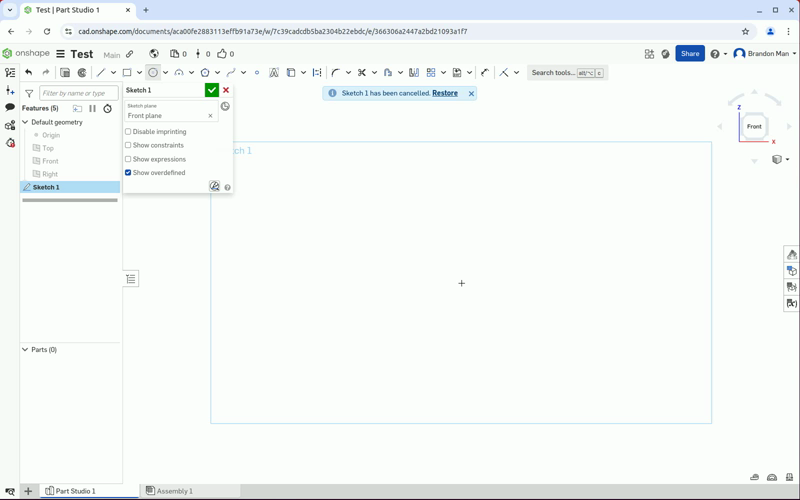
click(461, 282)
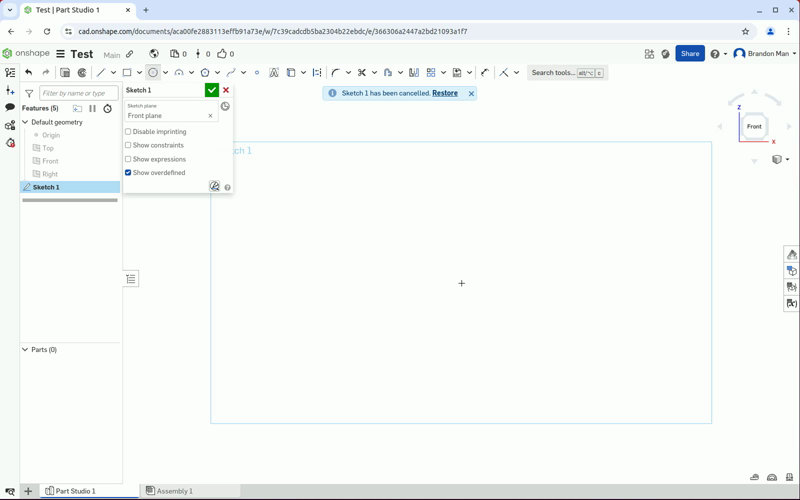
key_up(shift)
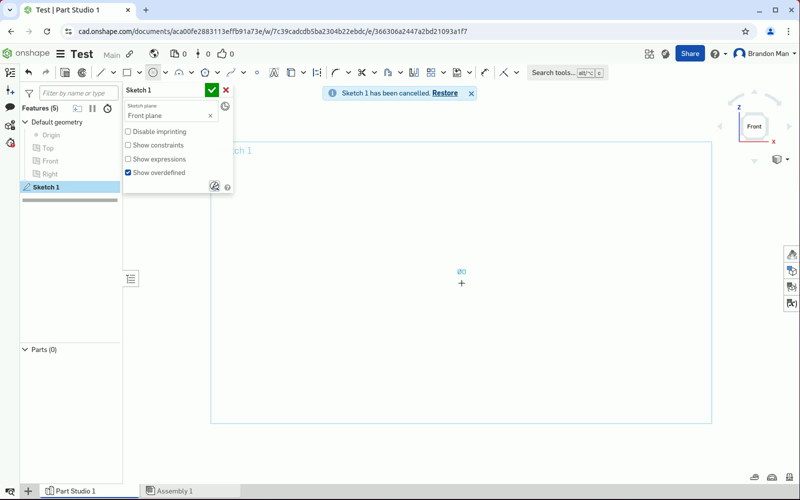
mouse_move(527, 282)
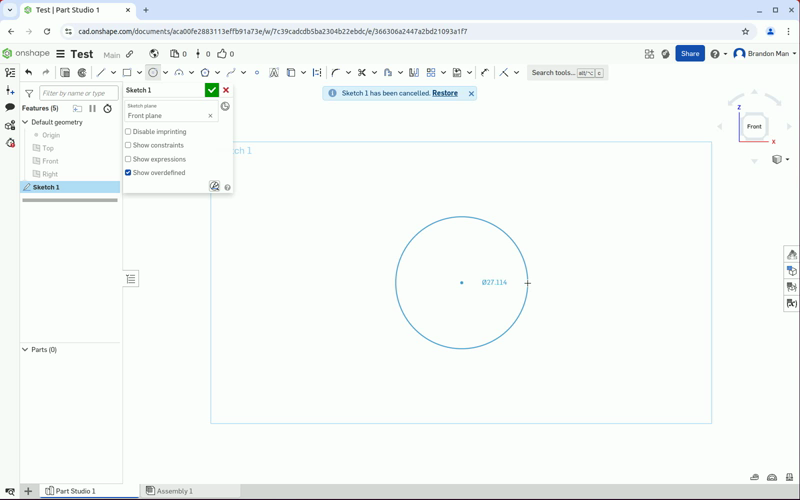
click(527, 282)
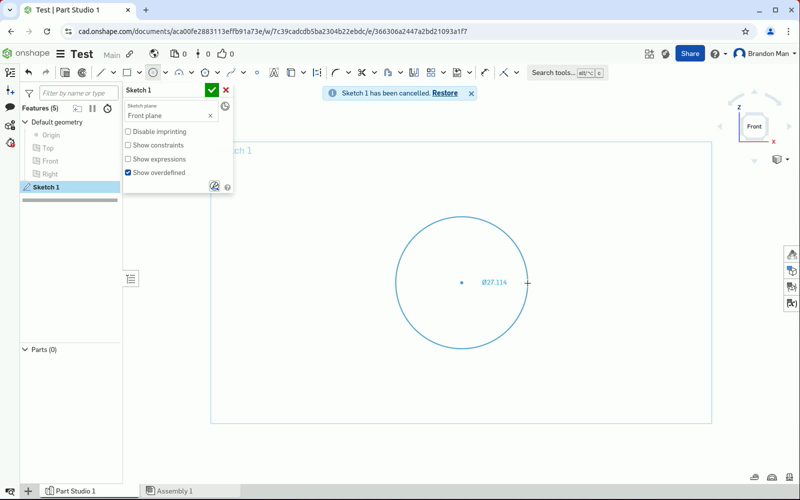
key(esc)
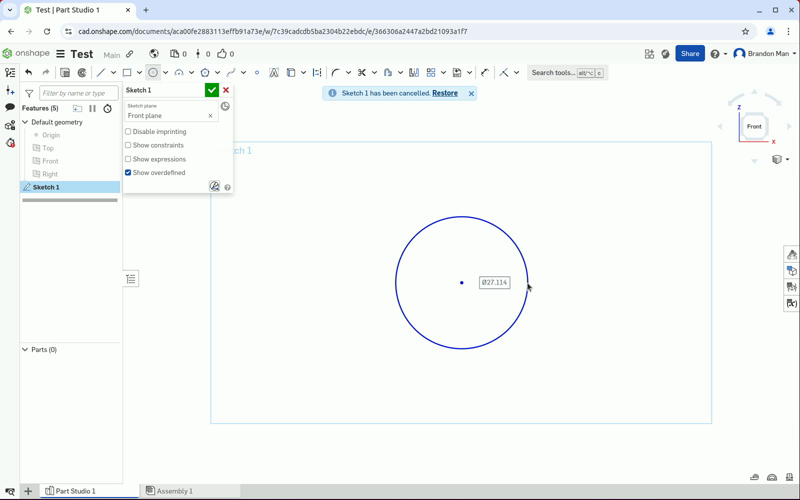
mouse_move(415, 297)
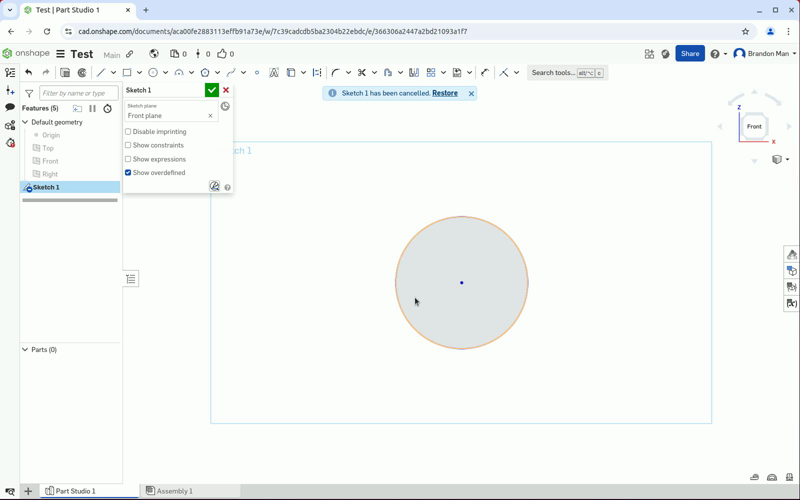
click(415, 297)
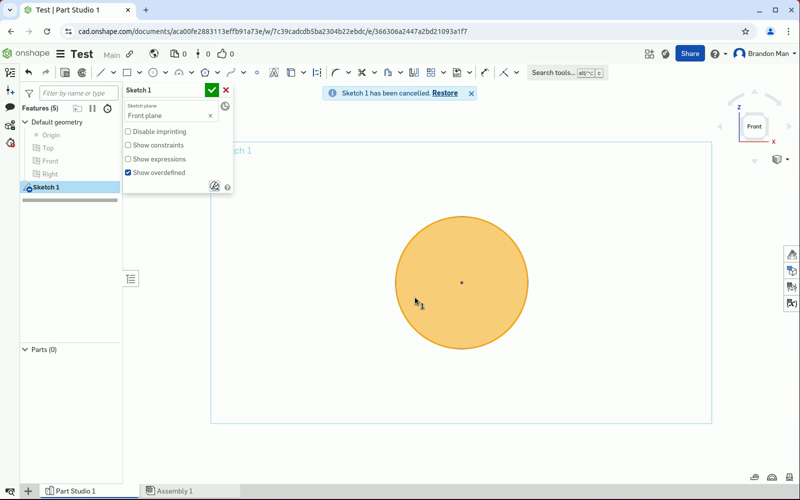
mouse_move(73, 352)
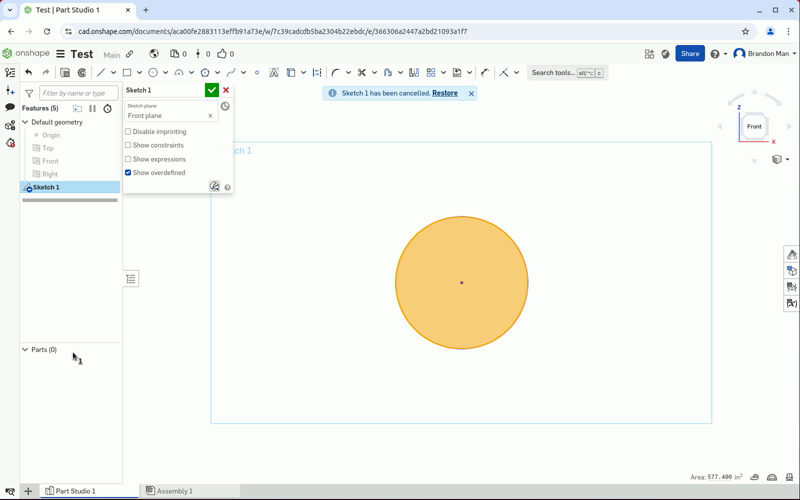
key(shift+y)
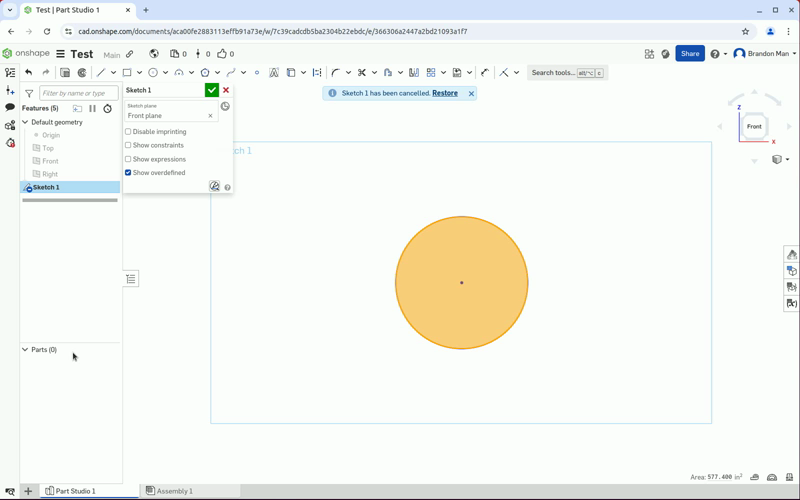
key(shift+e)
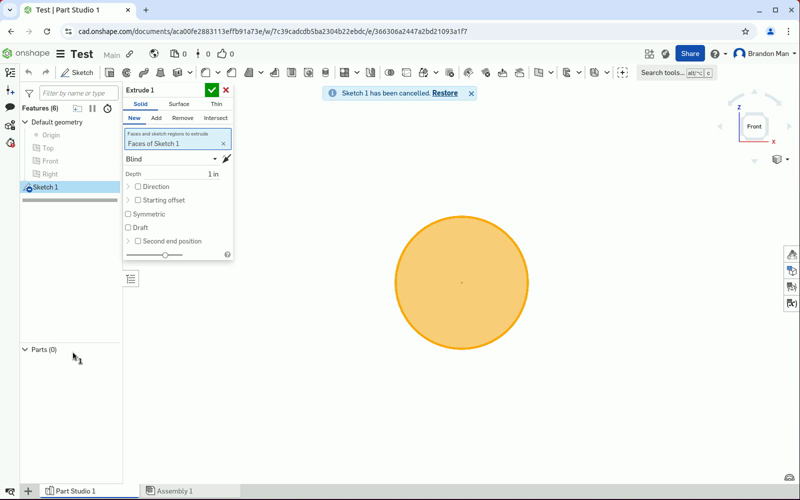
mouse_move(143, 106)
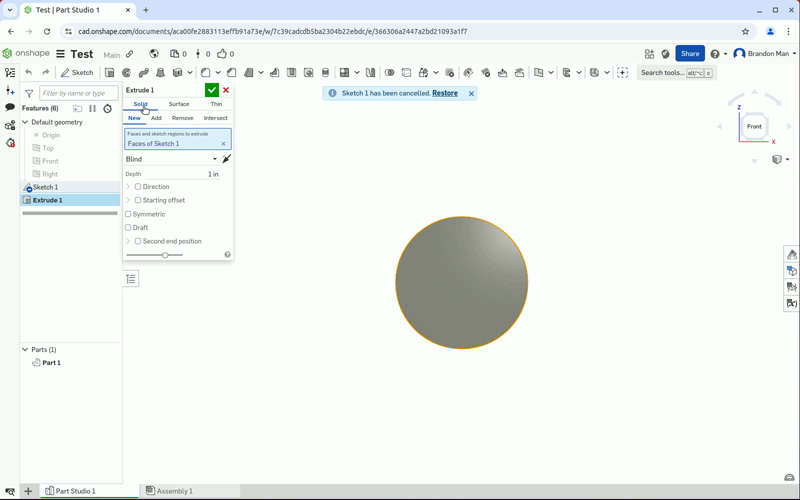
click(143, 106)
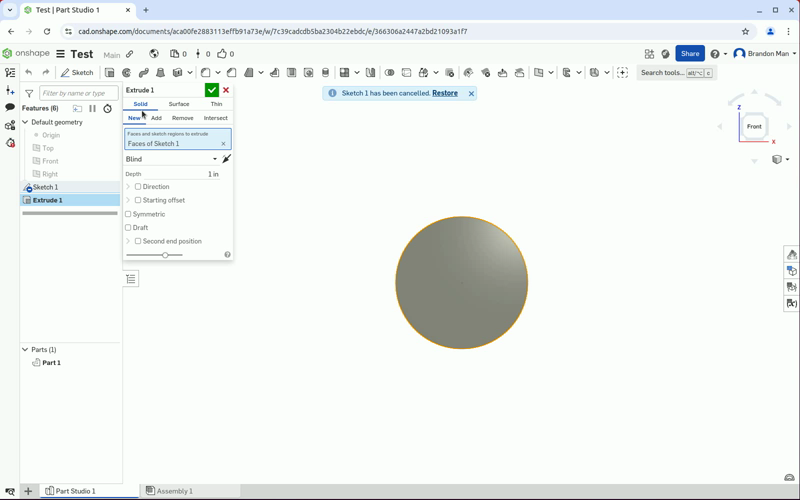
mouse_move(137, 120)
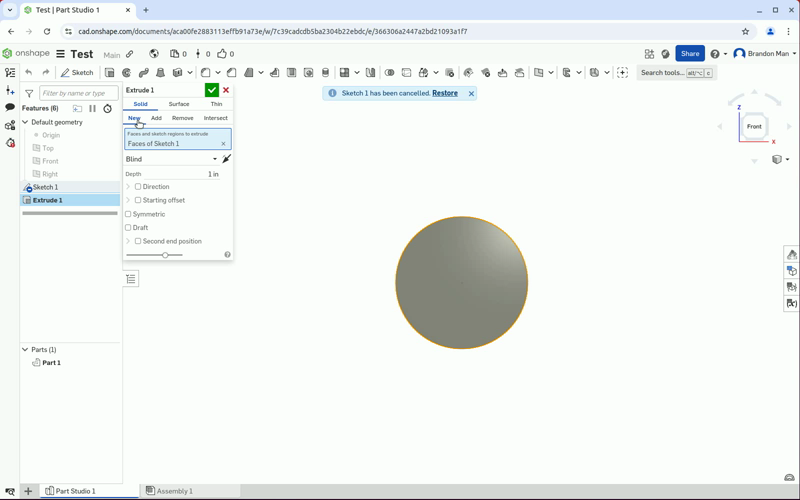
click(137, 120)
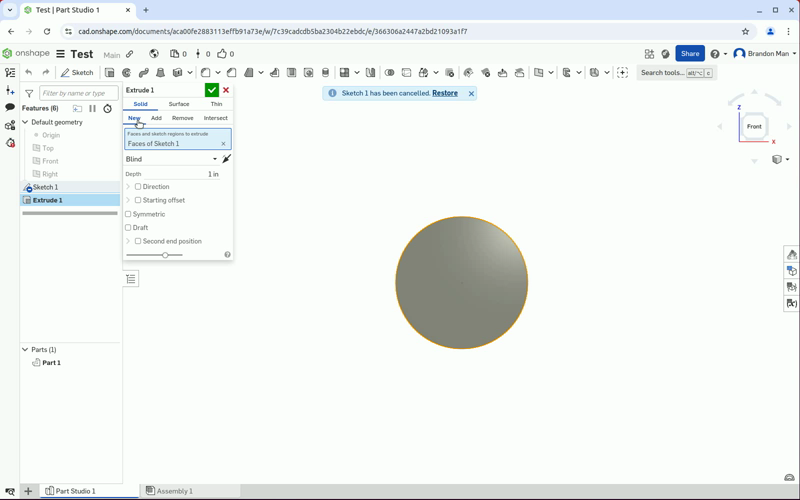
key(tab, 4)
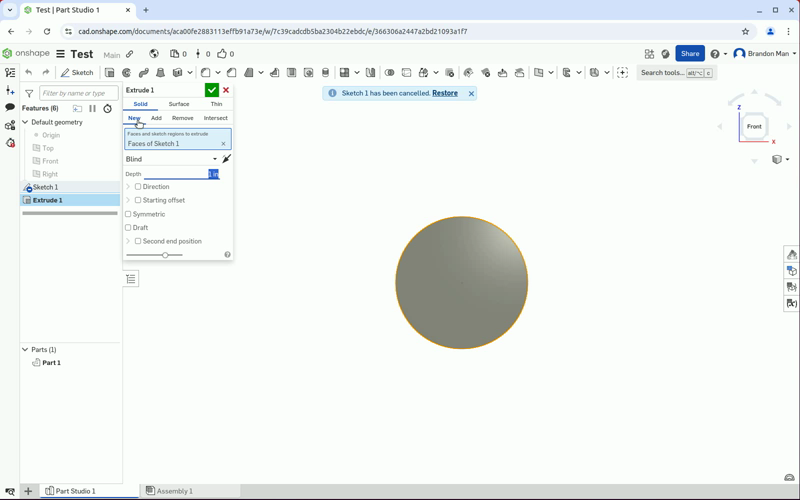
text(8.906)
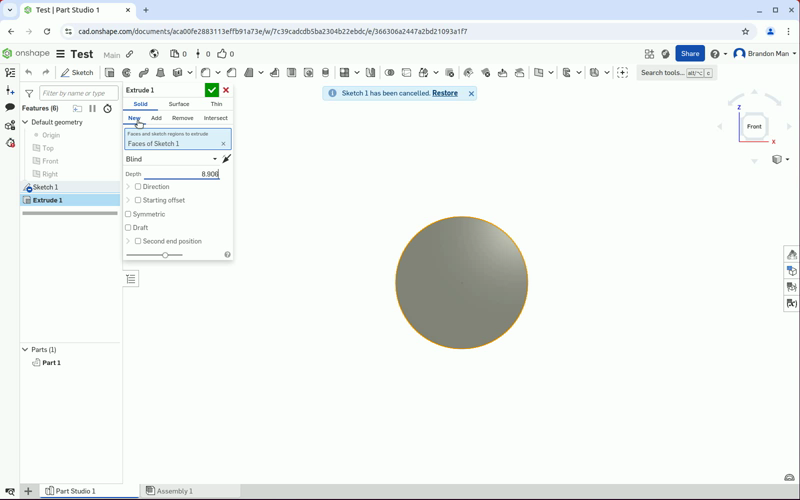
key(enter)
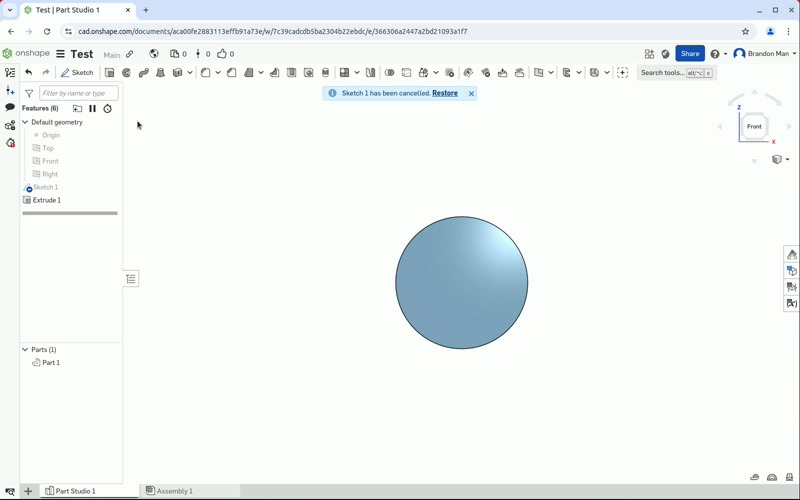
key(shift+h)
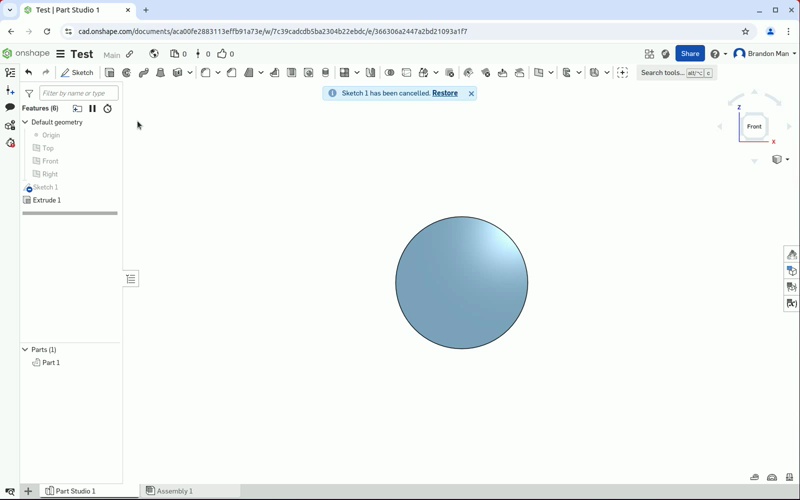
key(shift+h)
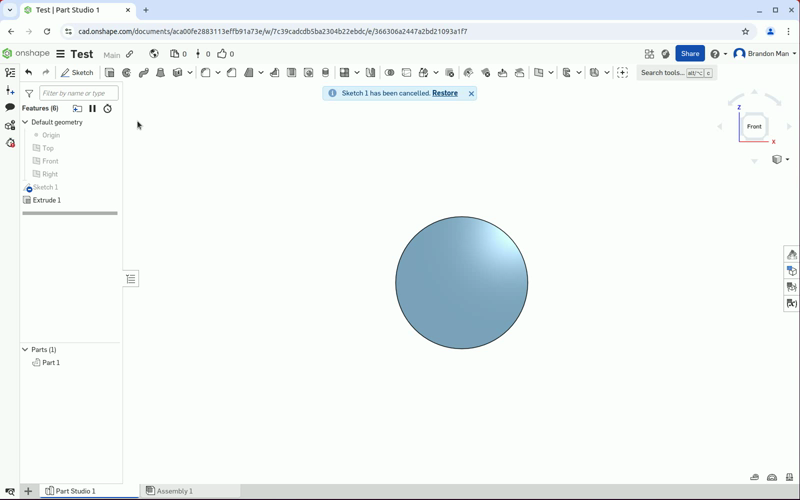
mouse_move(73, 189)
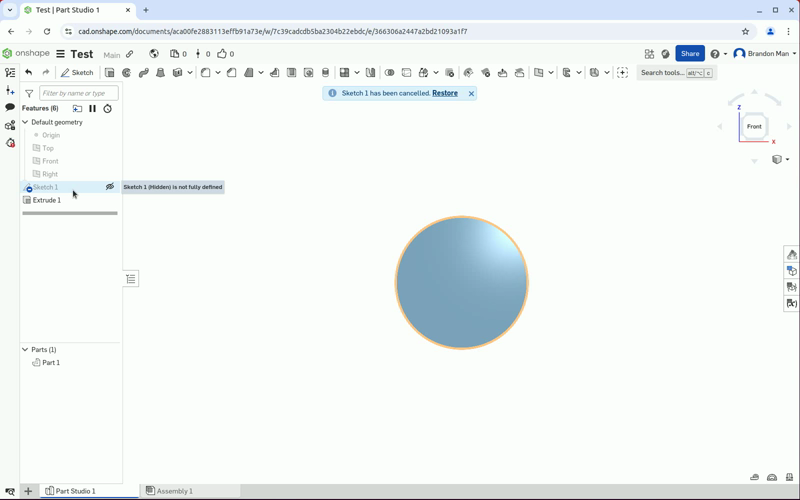
click(73, 189)
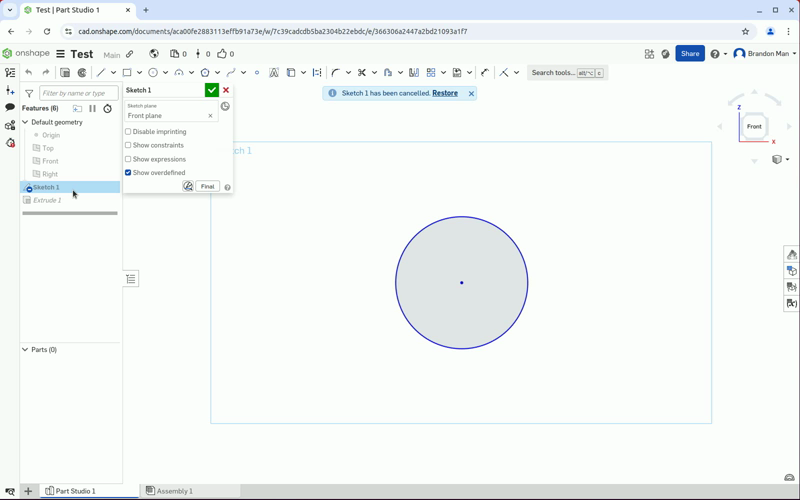
mouse_move(229, 92)
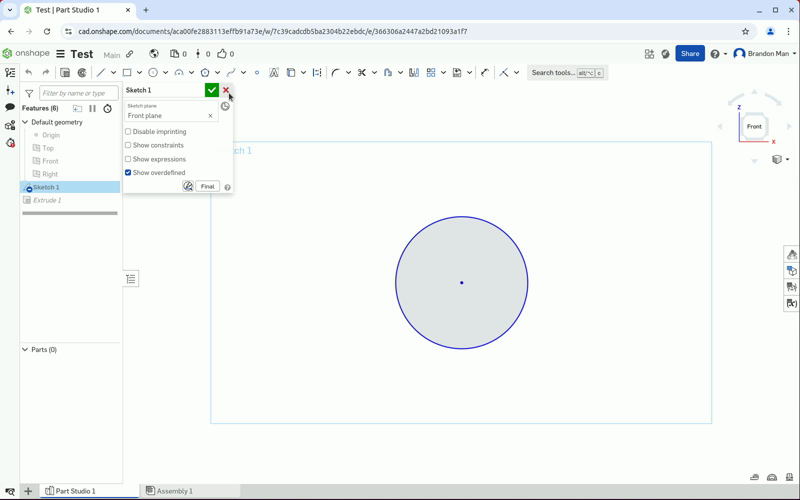
click(229, 92)
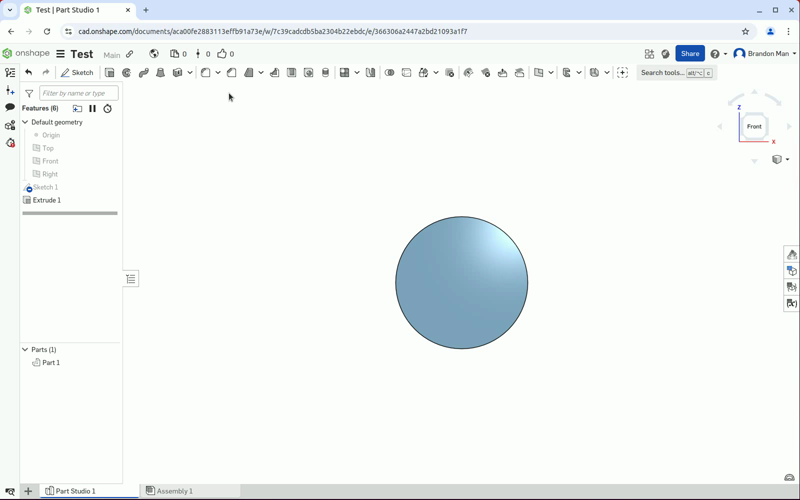
mouse_move(541, 75)
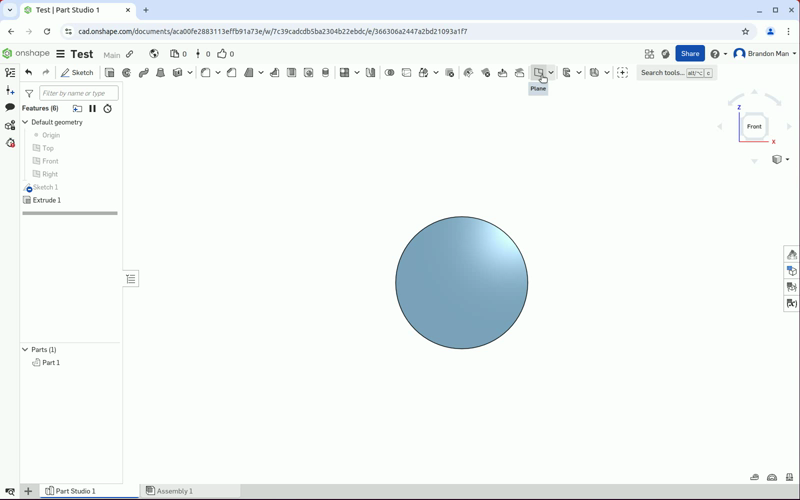
click(541, 75)
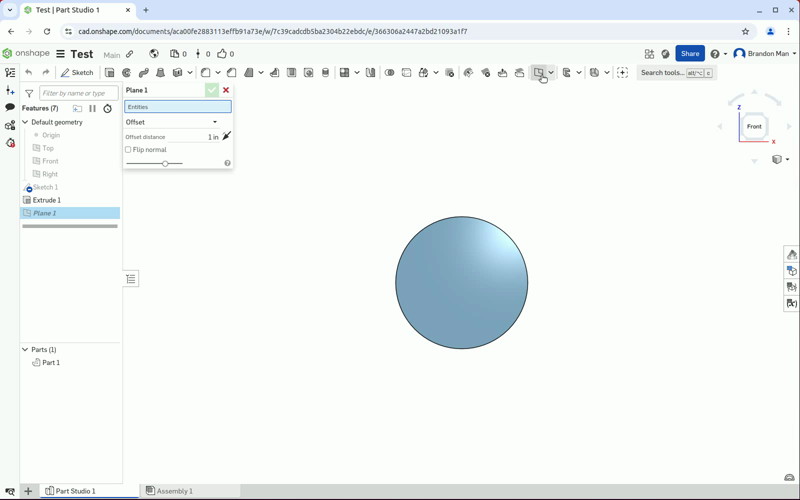
mouse_move(73, 163)
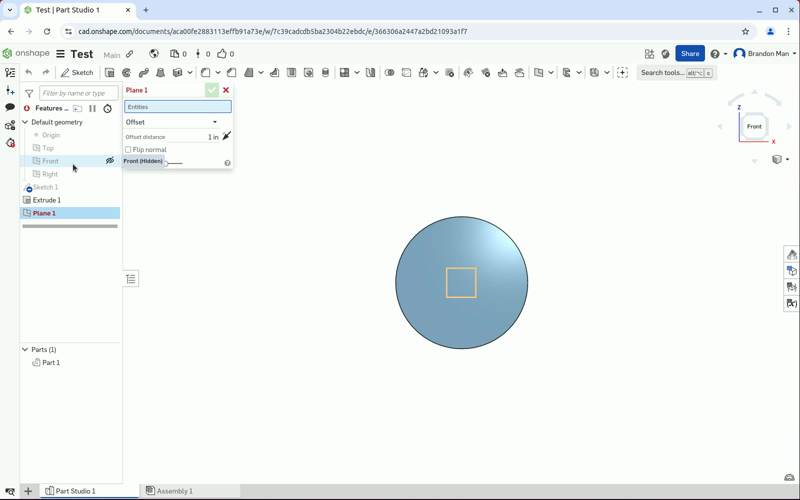
click(73, 163)
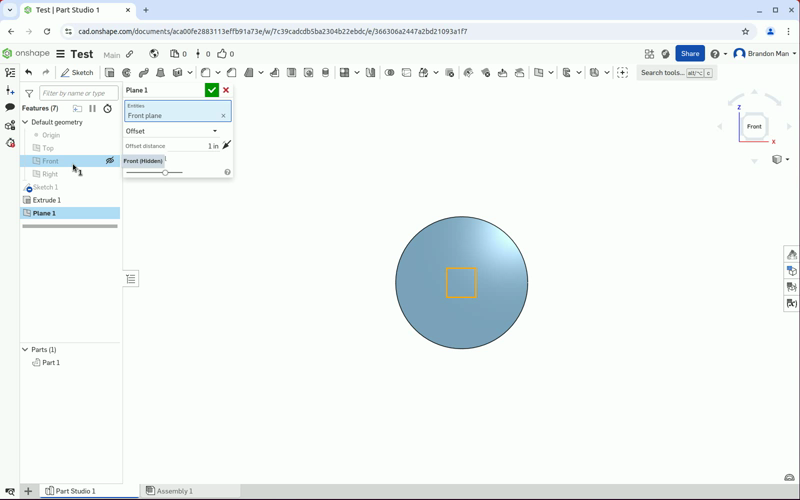
key(tab, 2)
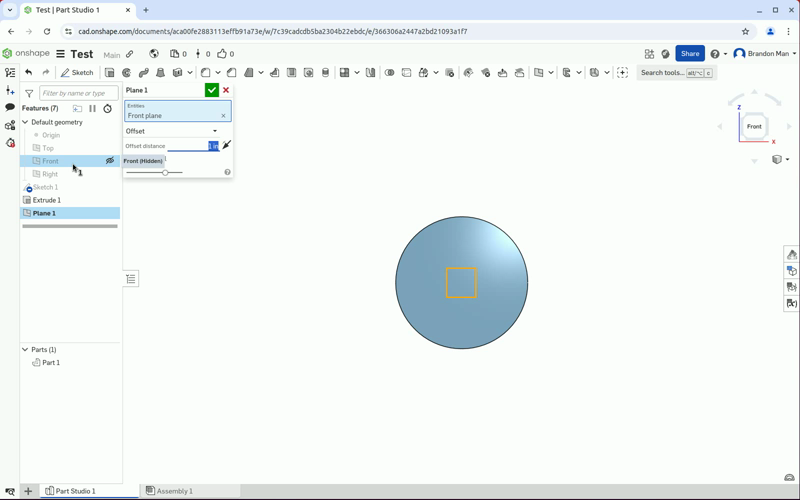
text(8.904)
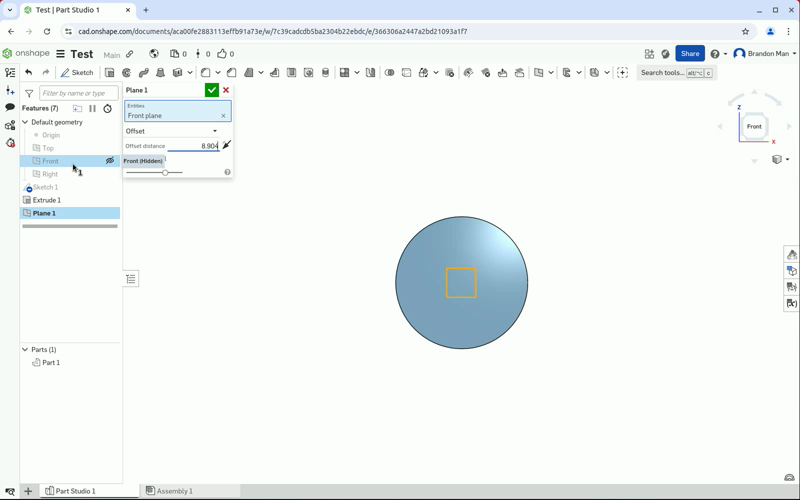
key(enter, 2)
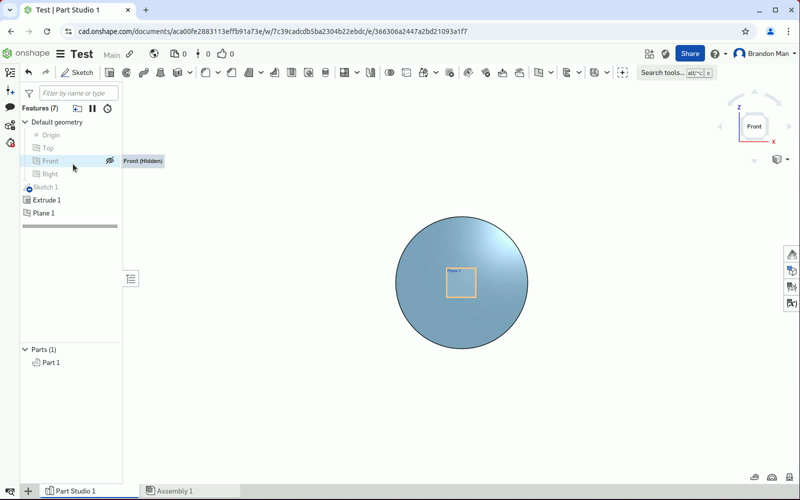
key(shift+s)
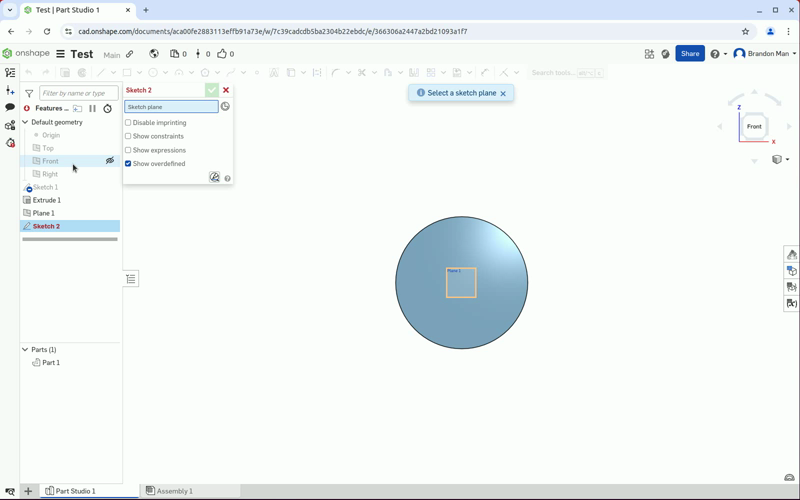
mouse_move(73, 215)
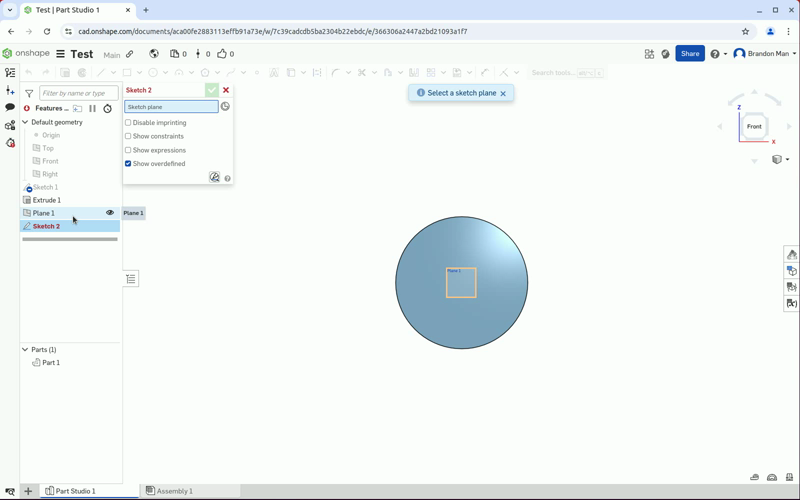
click(73, 215)
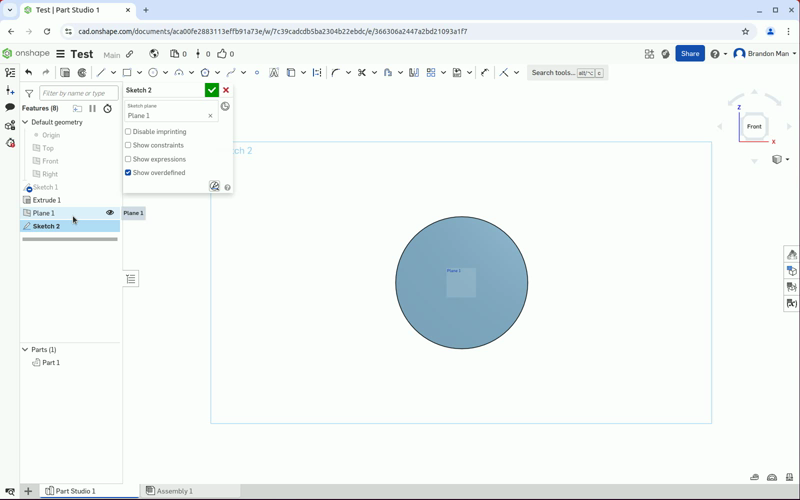
mouse_move(73, 352)
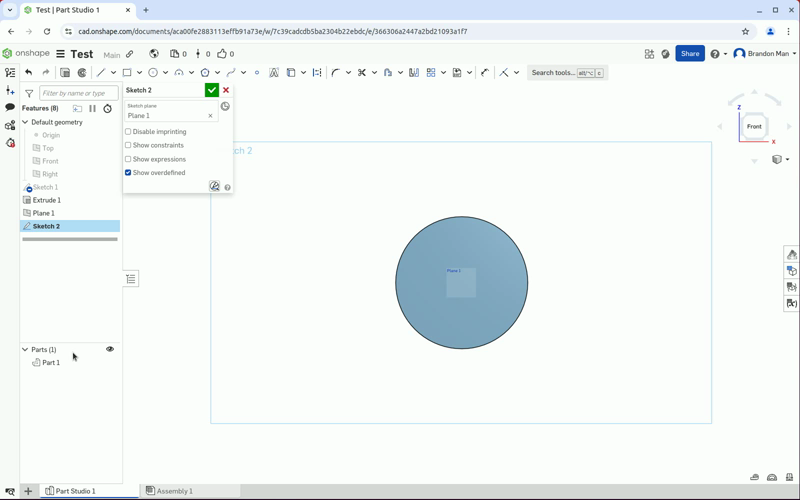
key(y)
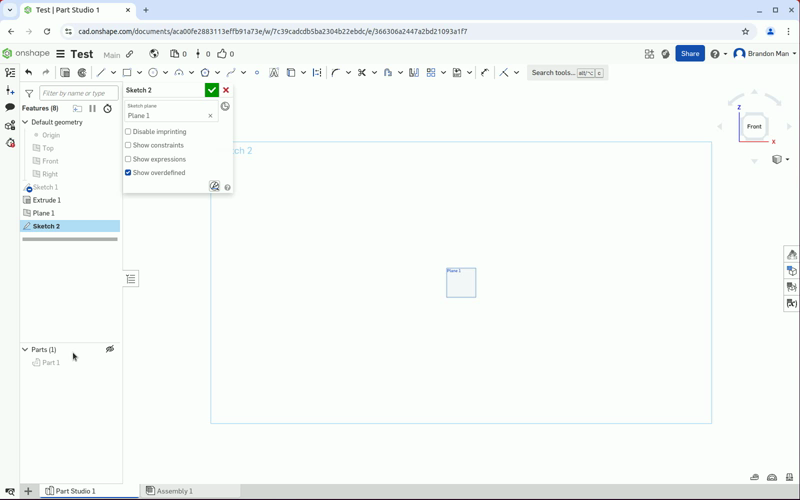
key(l)
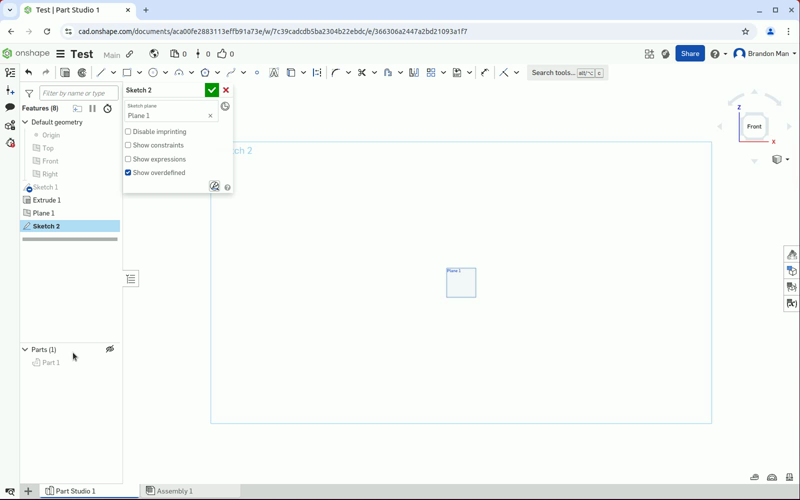
key_down(shift)
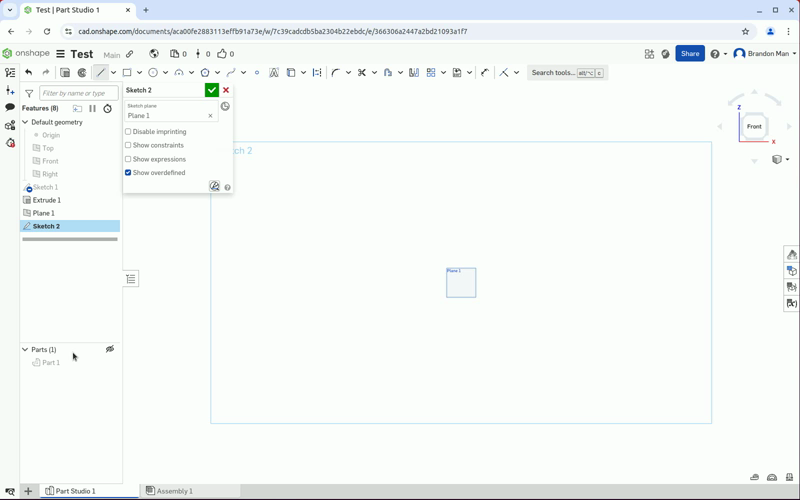
mouse_move(396, 282)
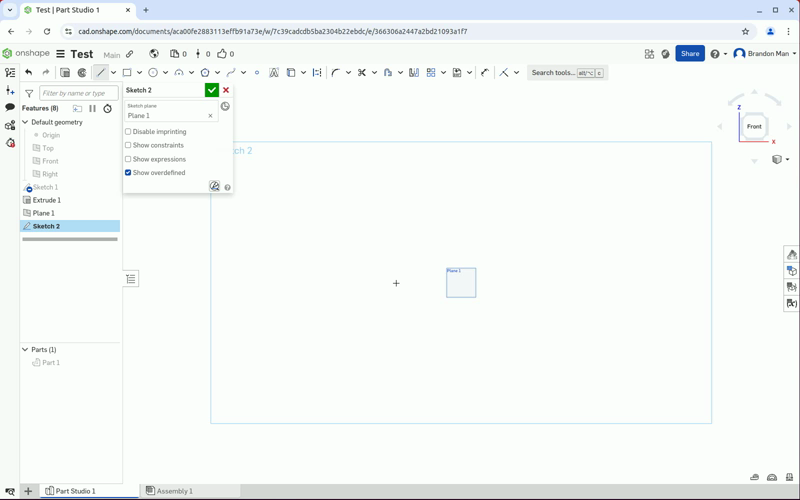
click(396, 282)
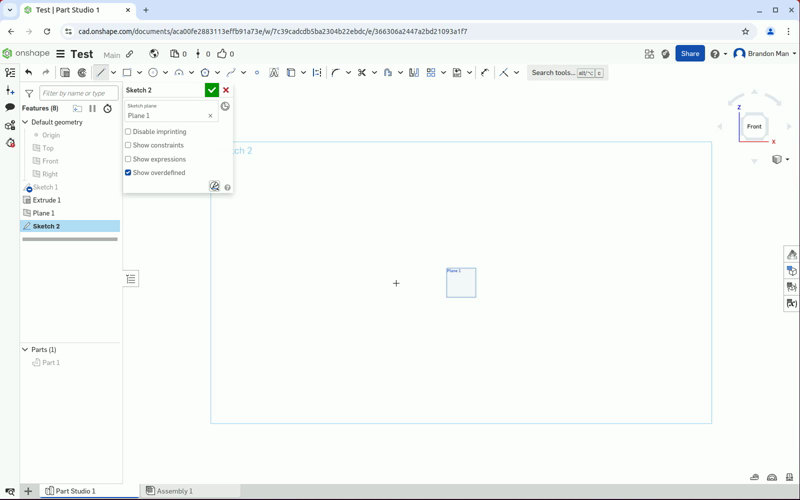
key_up(shift)
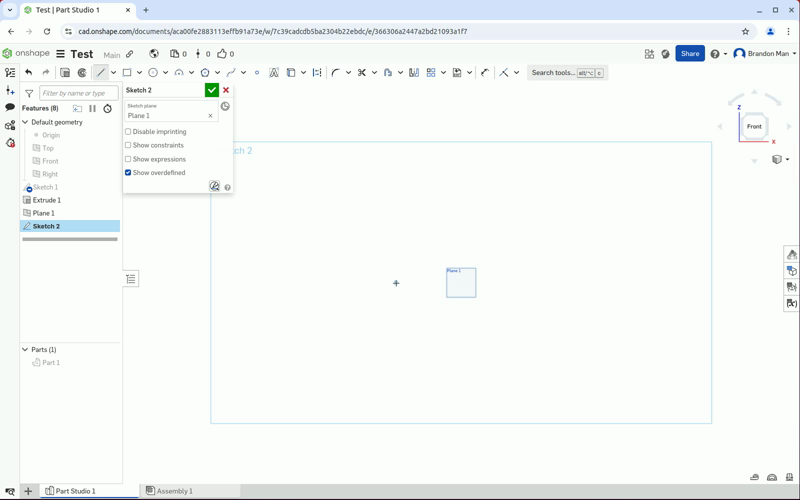
key_down(shift)
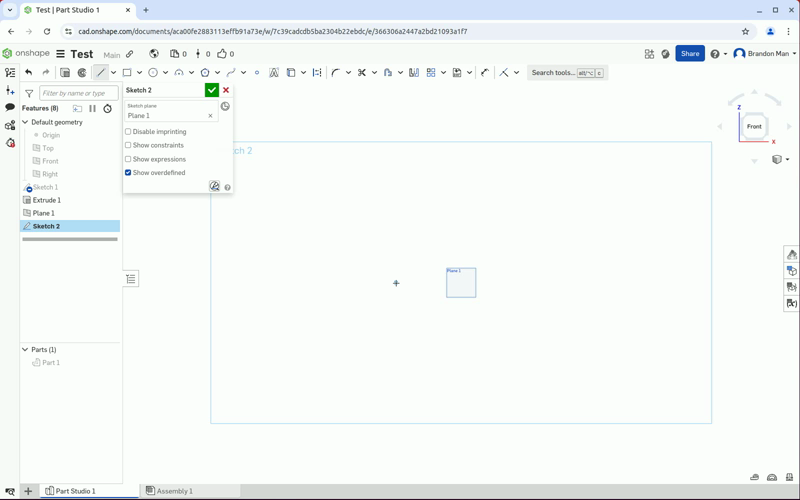
mouse_move(426, 282)
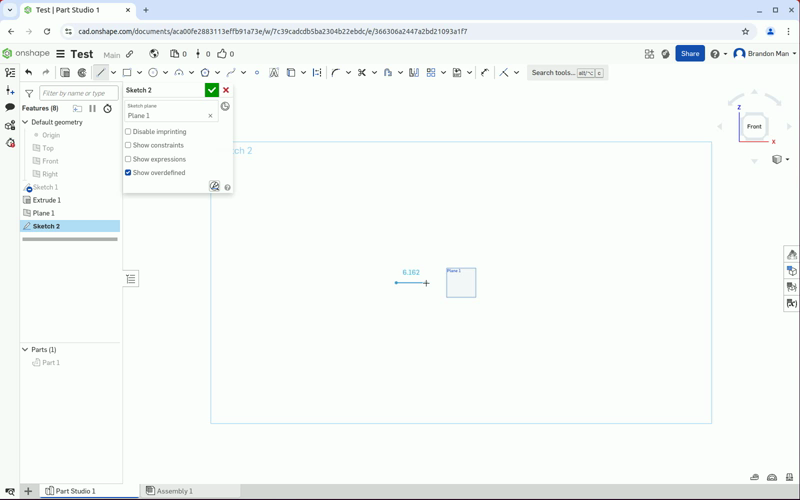
mouse_move(435, 282)
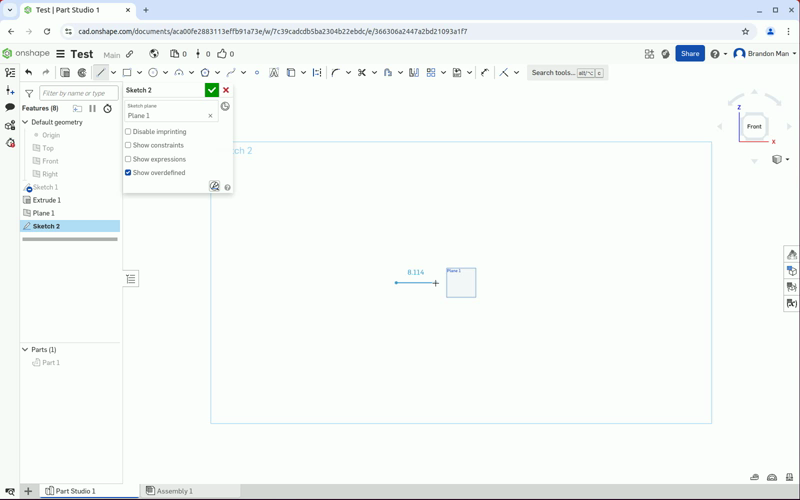
click(435, 282)
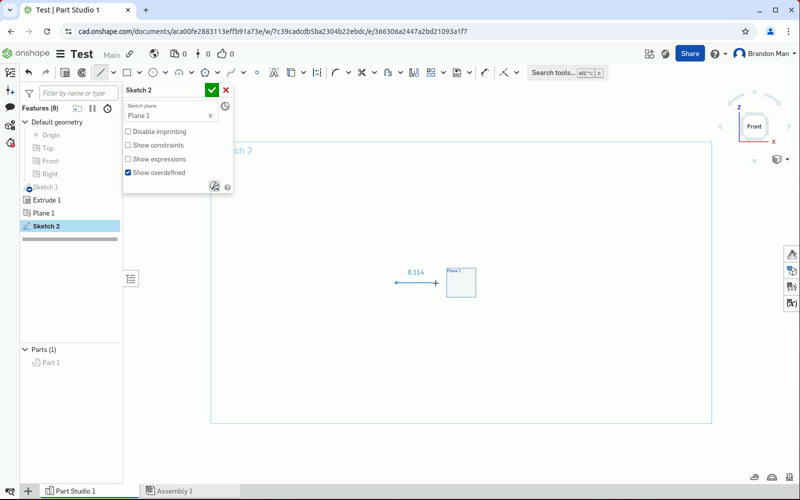
key_up(shift)
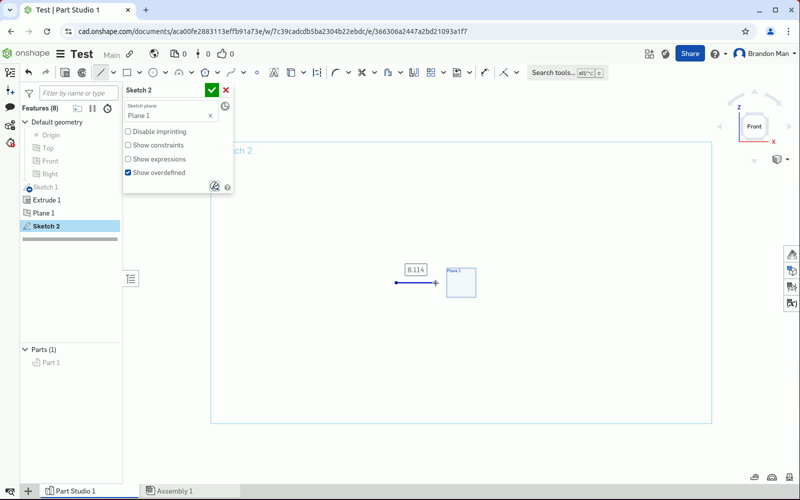
key(esc)
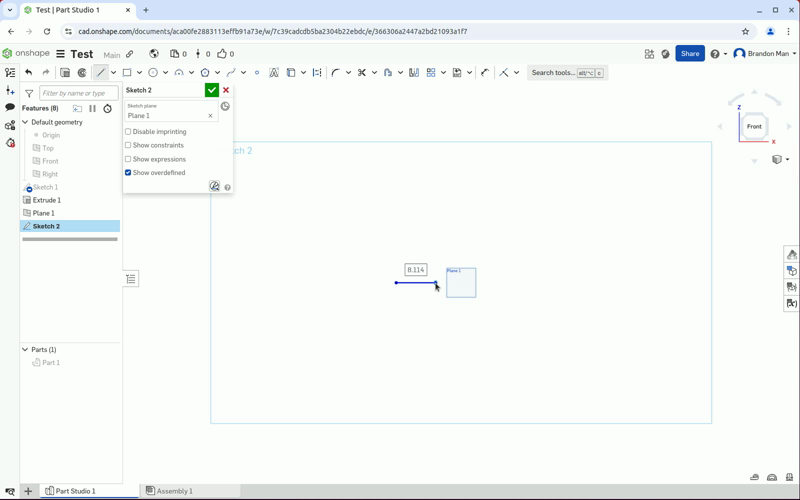
key(a)
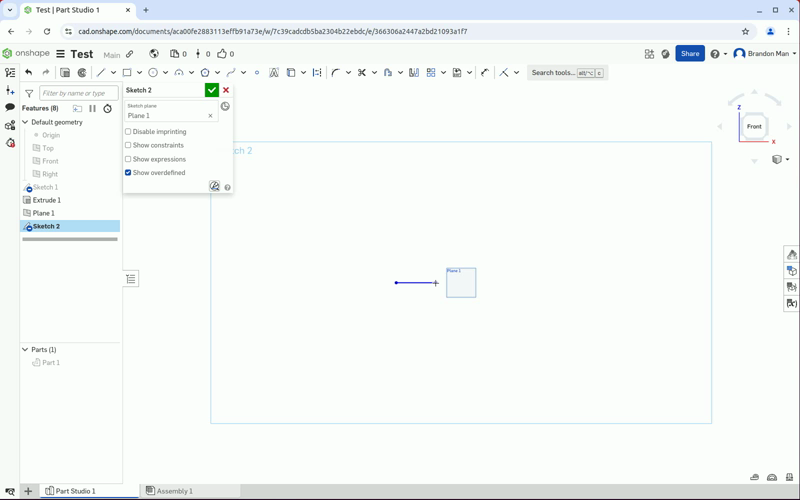
mouse_move(435, 282)
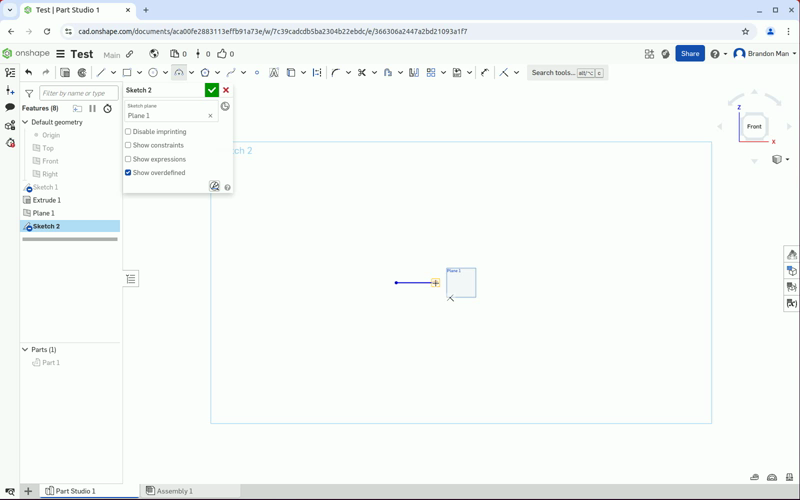
click(435, 282)
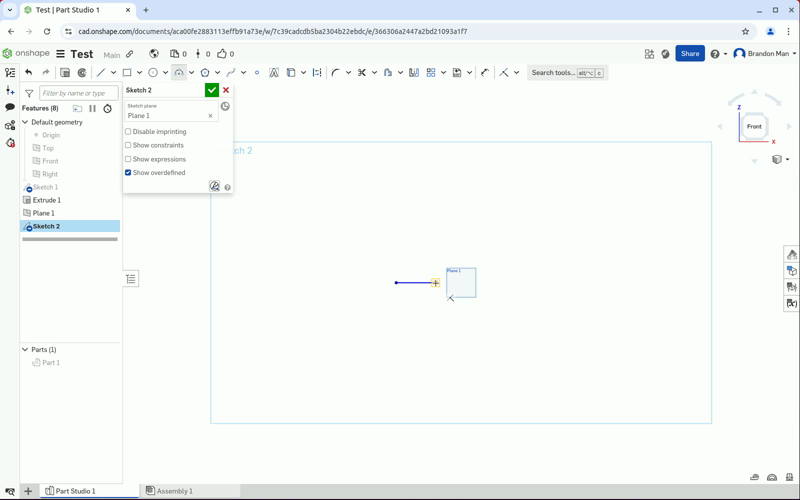
key_down(shift)
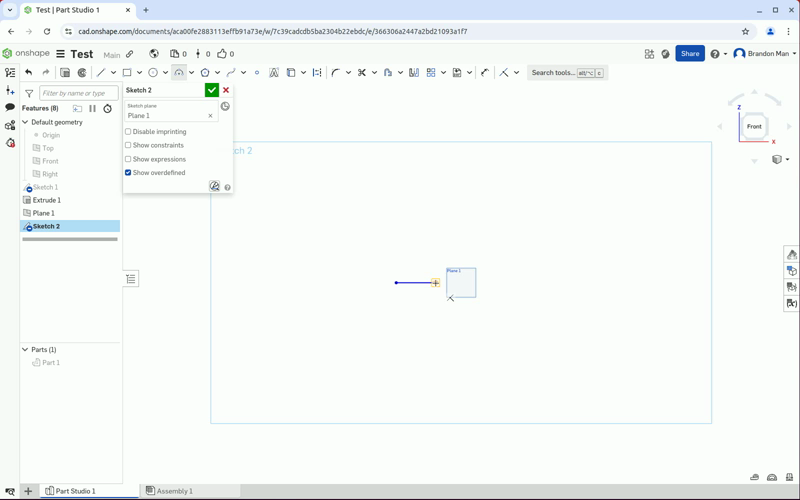
mouse_move(448, 260)
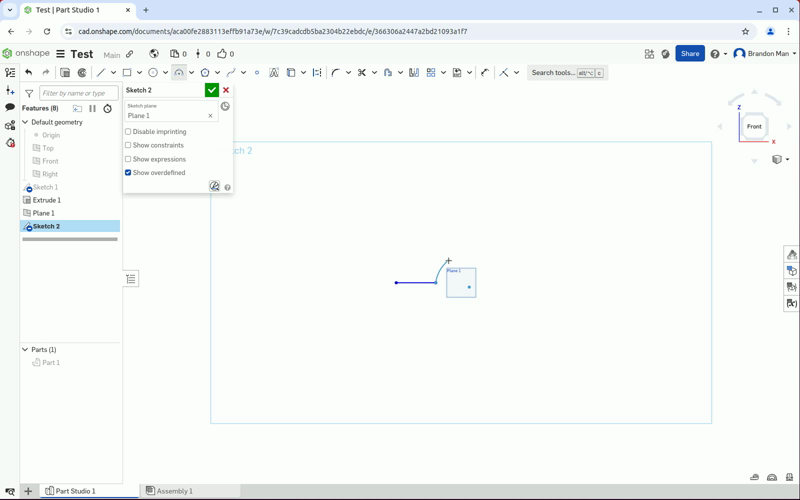
click(448, 260)
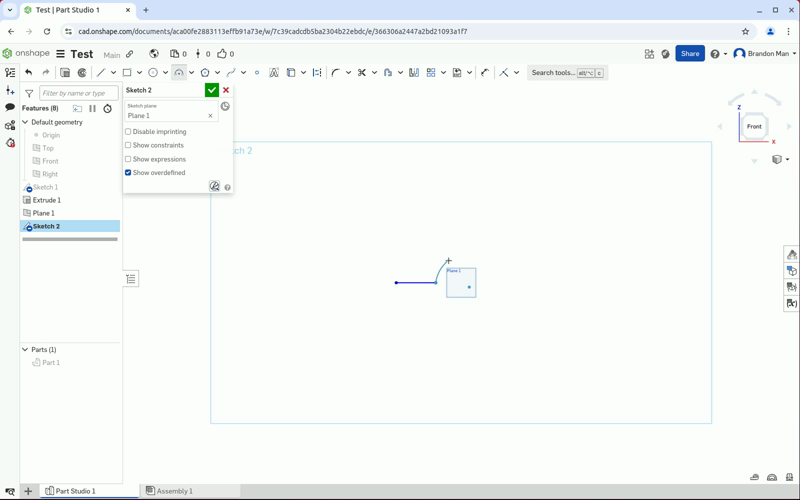
mouse_move(439, 269)
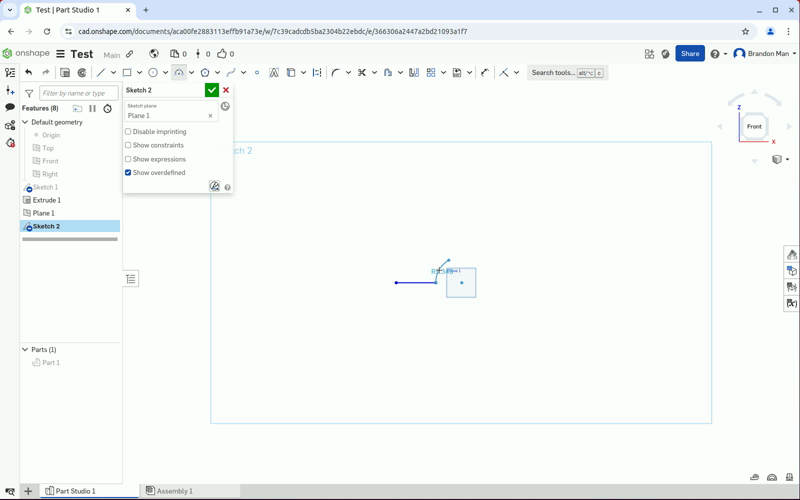
click(439, 269)
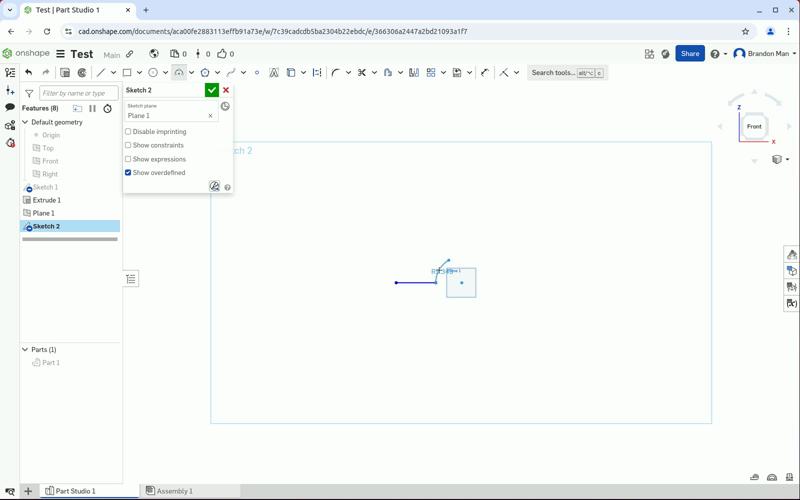
key_up(shift)
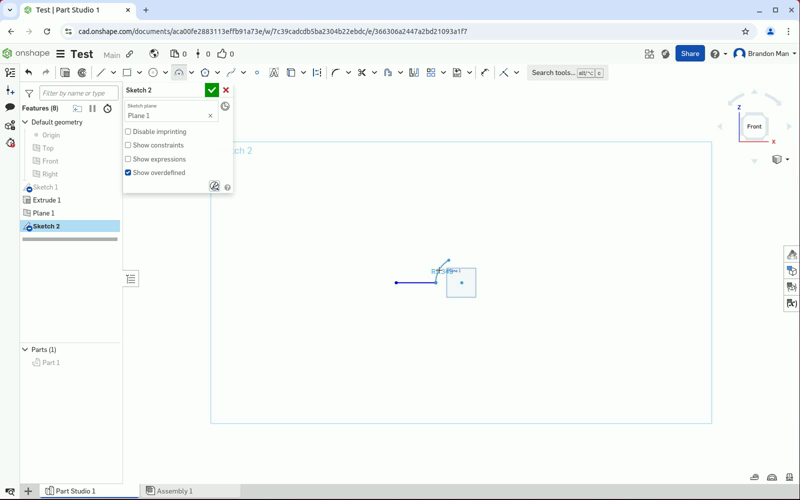
key(esc)
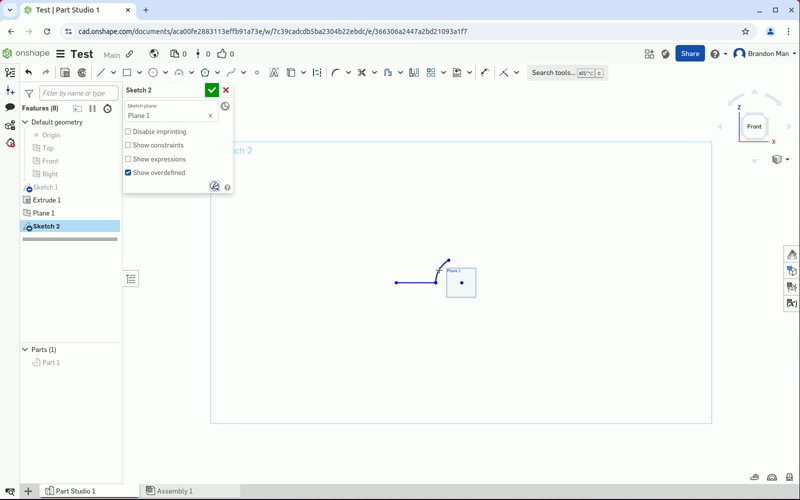
key(l)
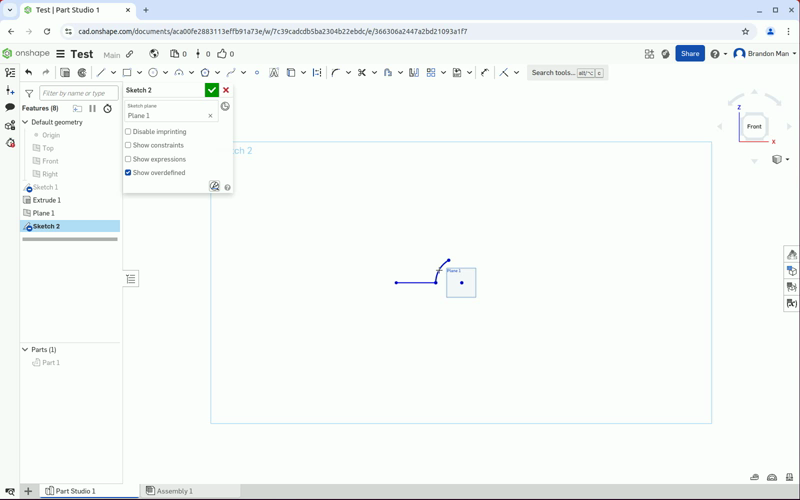
mouse_move(448, 260)
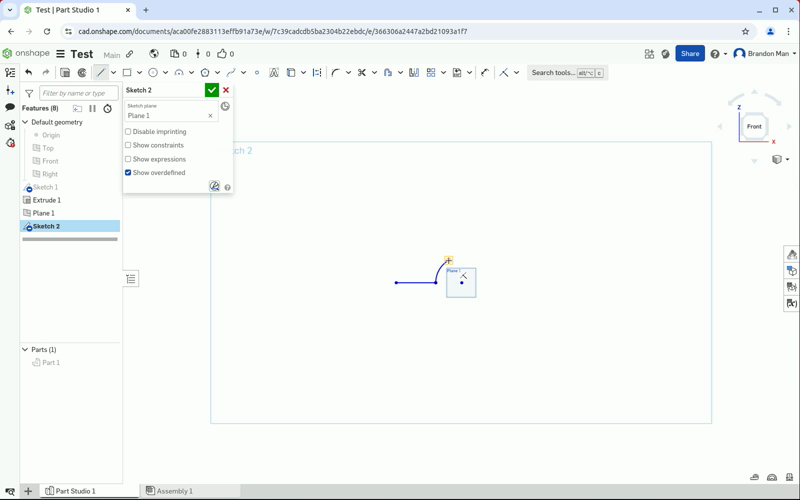
click(448, 260)
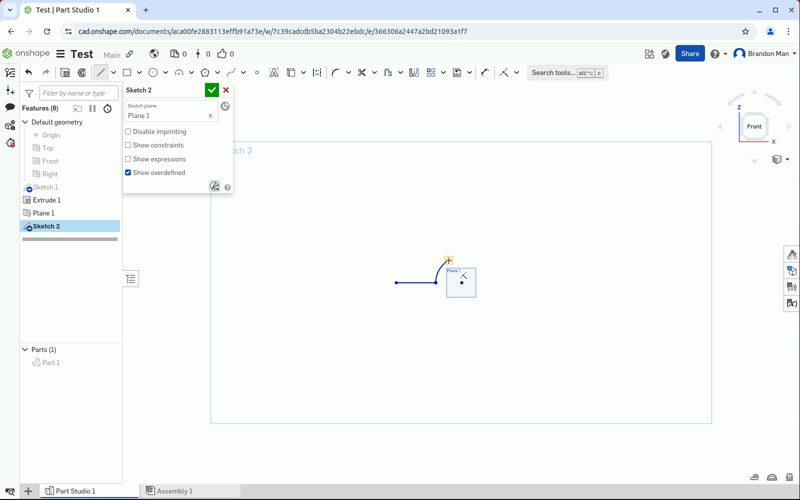
key_down(shift)
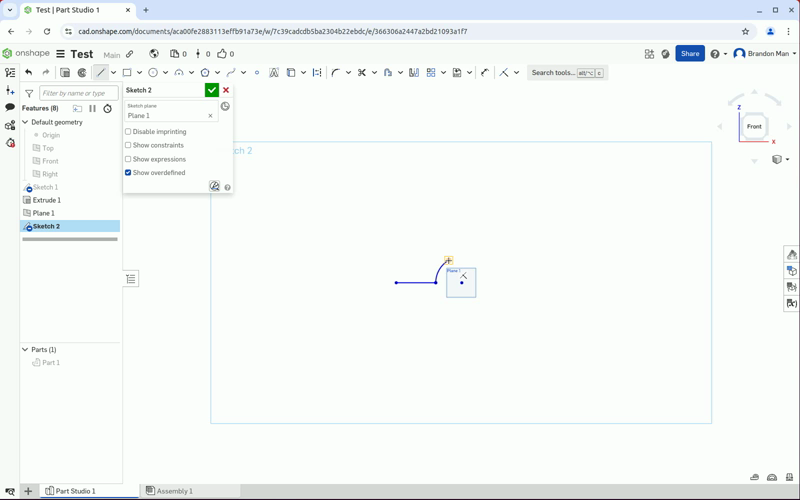
mouse_move(478, 260)
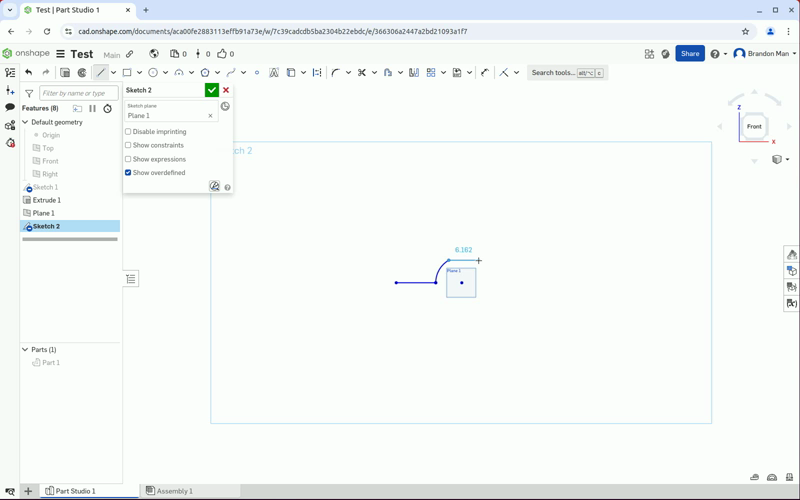
mouse_move(429, 226)
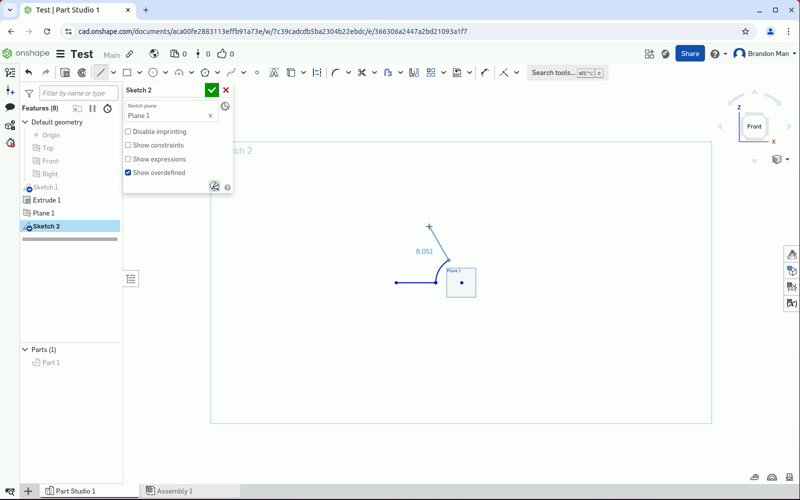
click(429, 226)
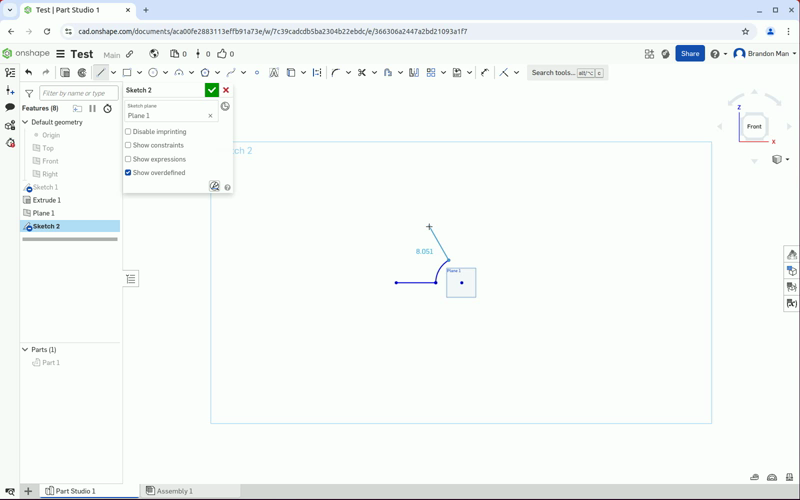
key_up(shift)
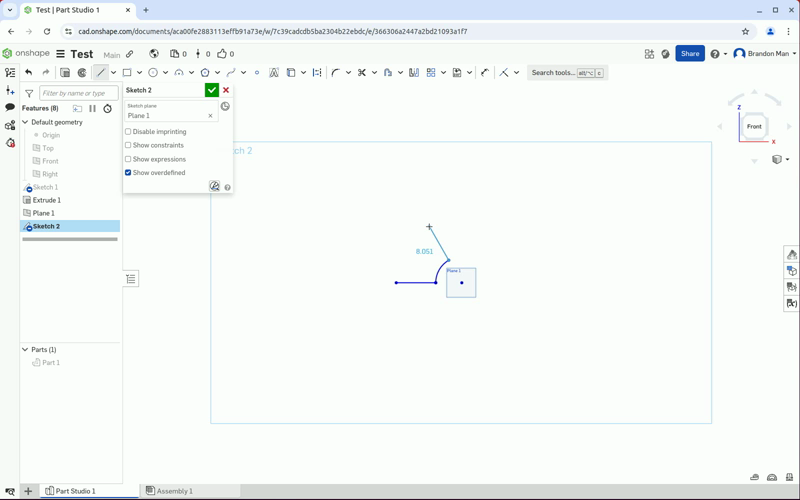
key(esc)
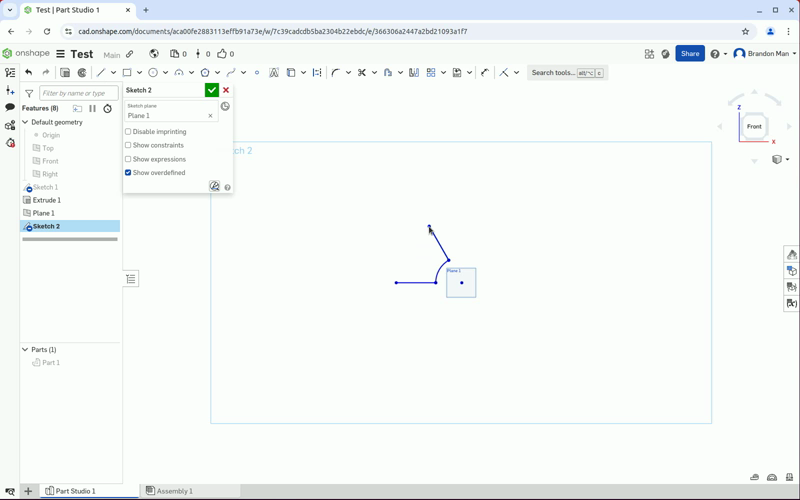
key(a)
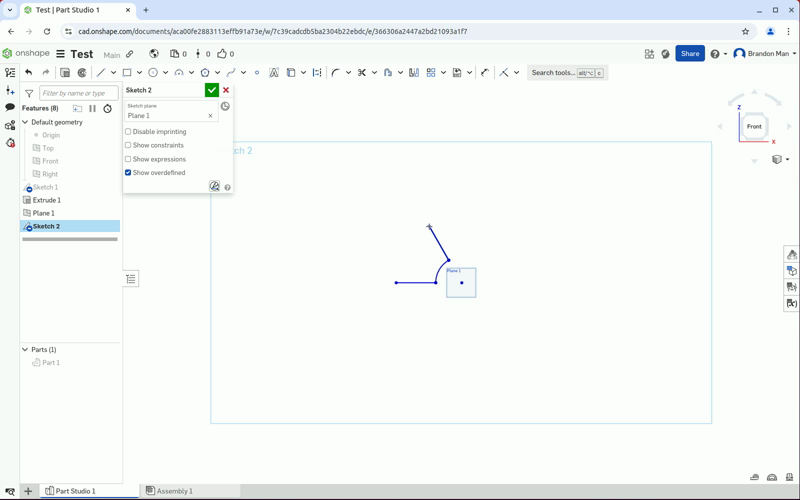
mouse_move(429, 226)
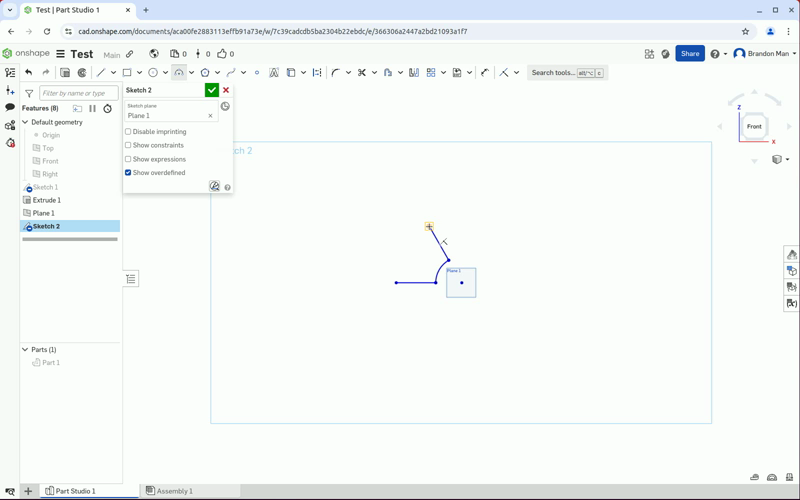
click(429, 226)
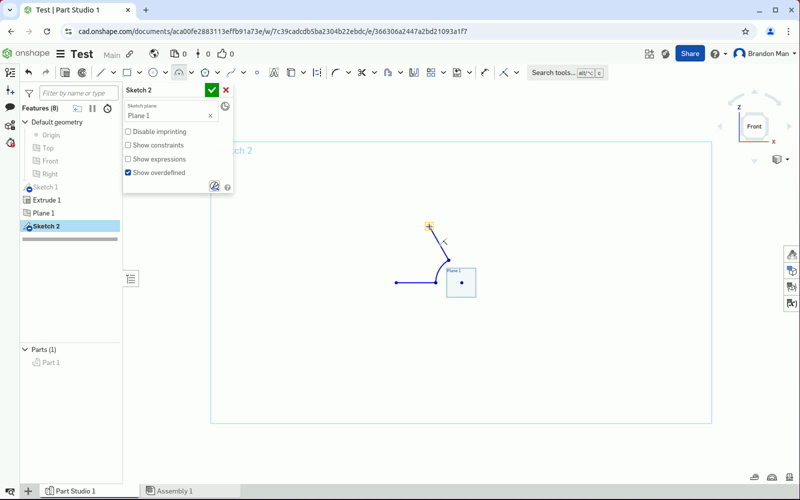
mouse_move(396, 282)
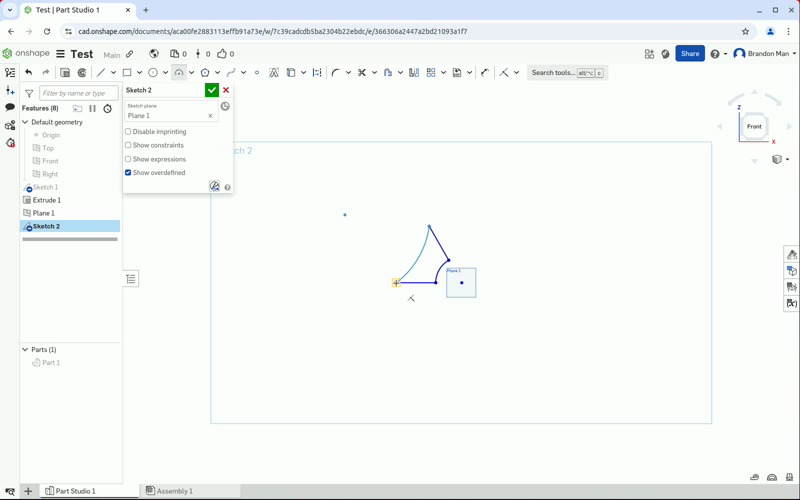
click(396, 282)
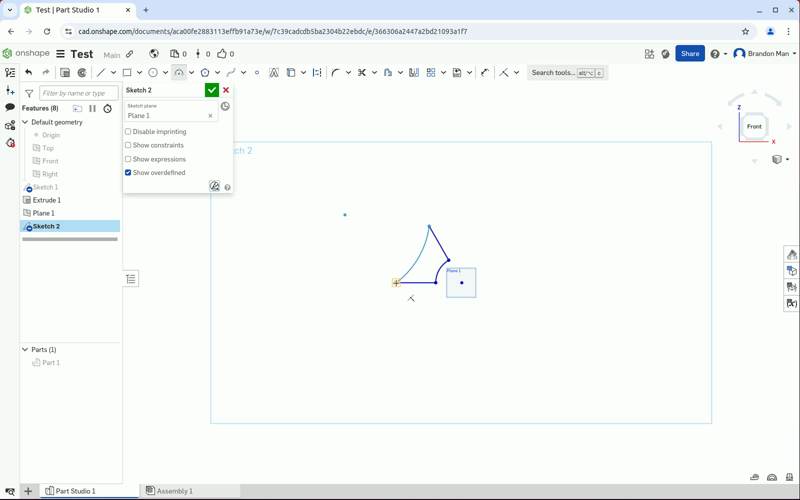
key_down(shift)
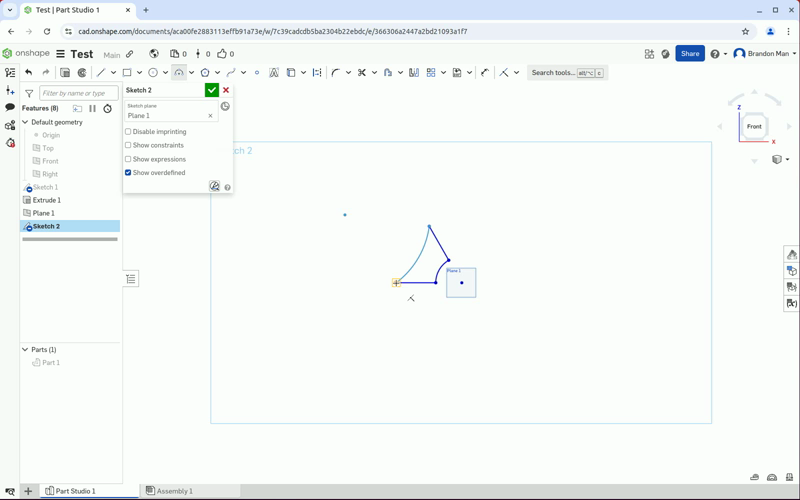
mouse_move(404, 249)
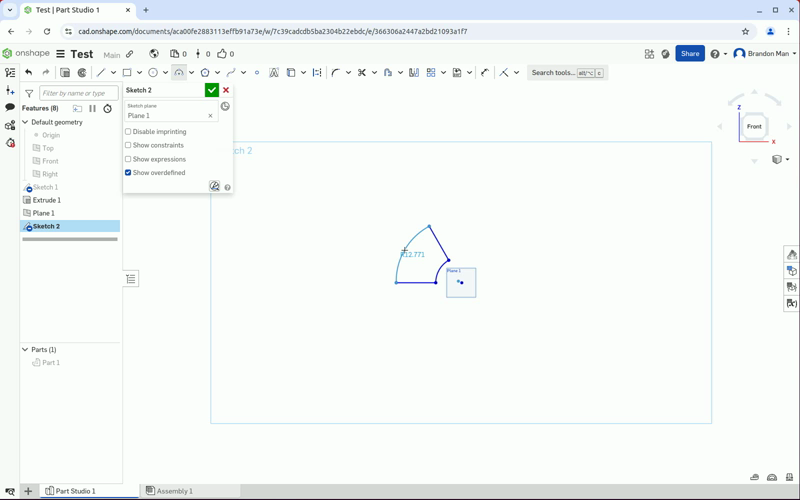
click(404, 249)
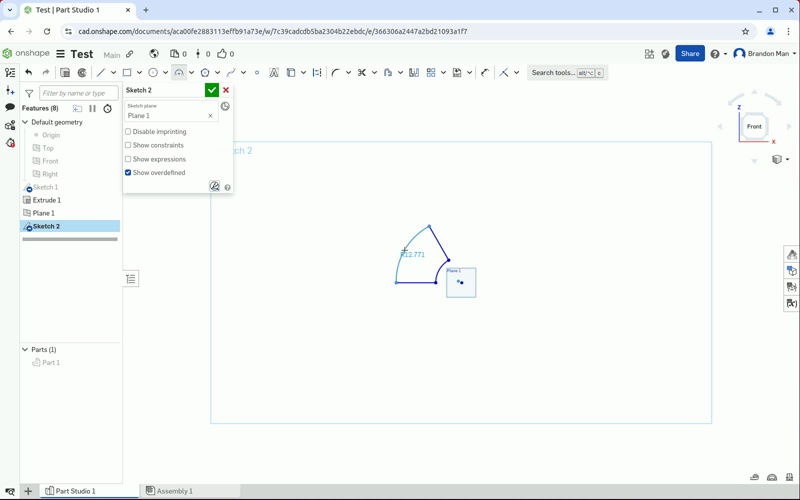
key_up(shift)
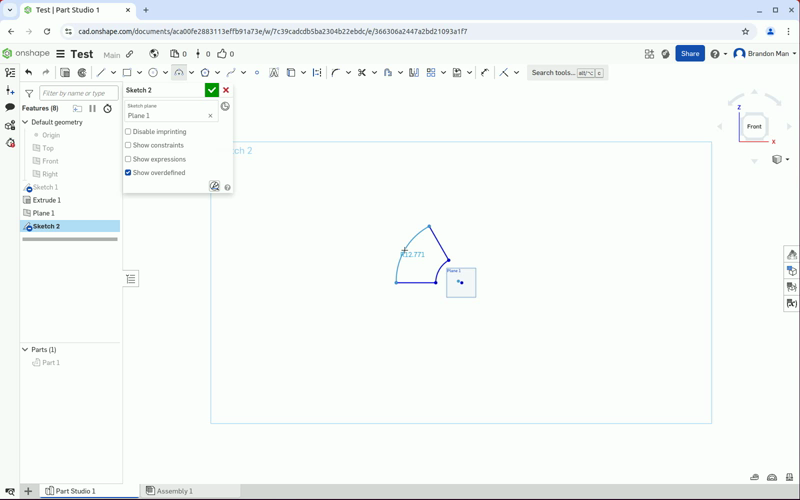
key(esc)
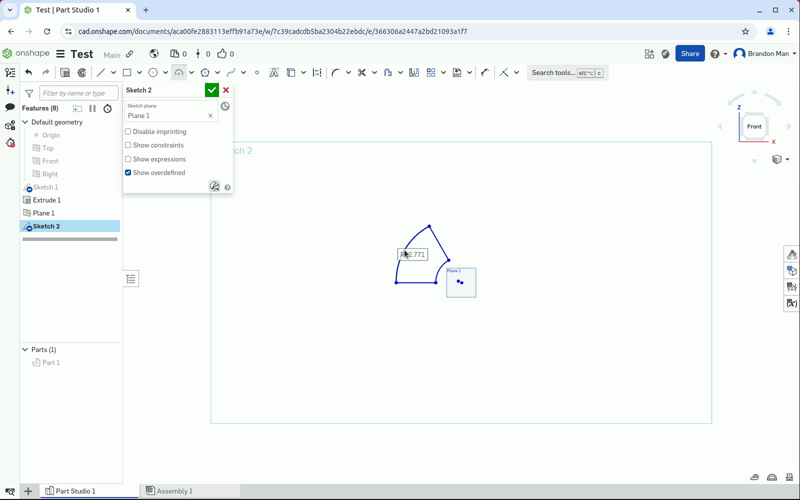
mouse_move(430, 255)
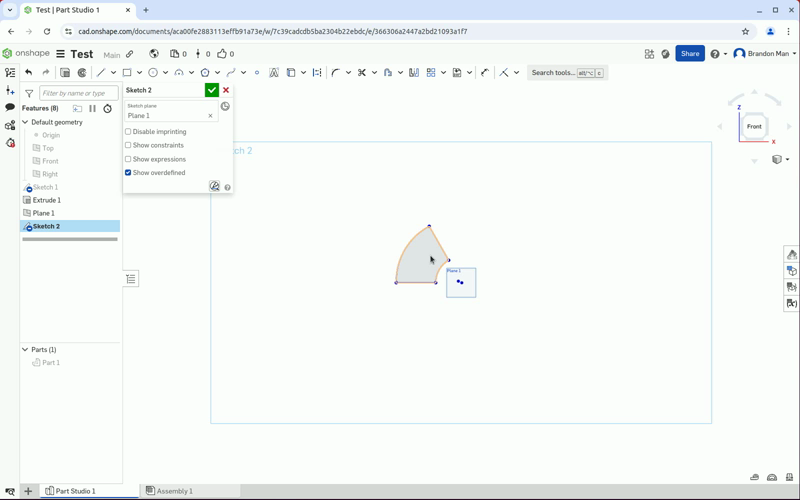
click(430, 255)
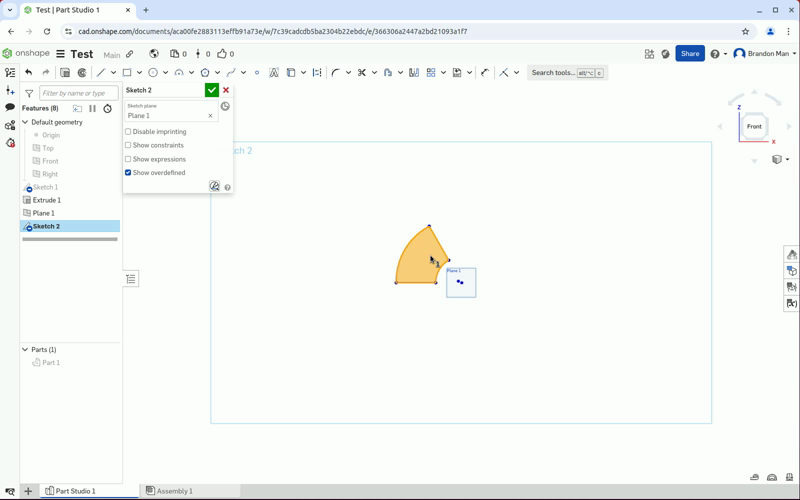
mouse_move(73, 352)
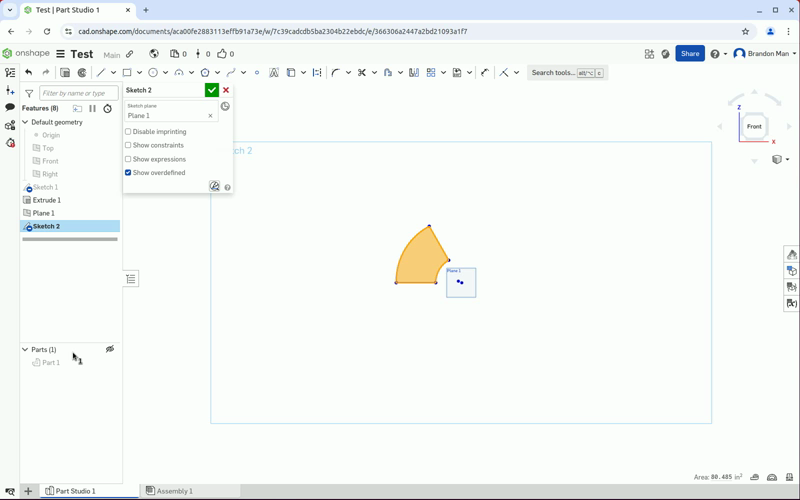
key(shift+y)
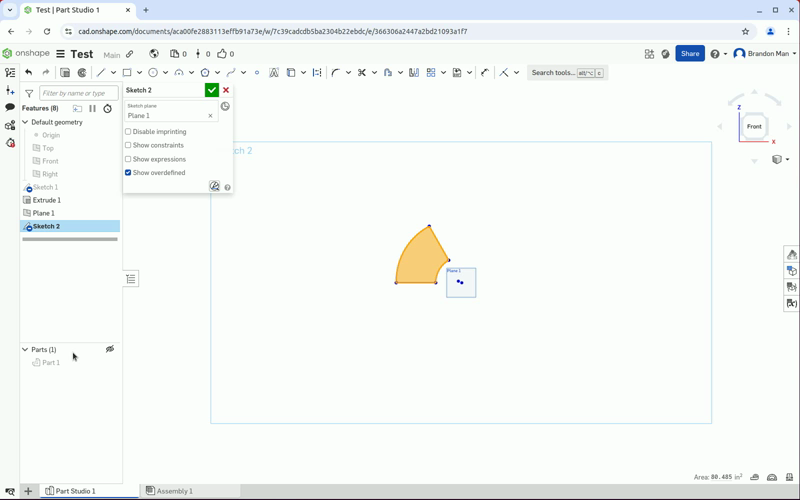
key(shift+e)
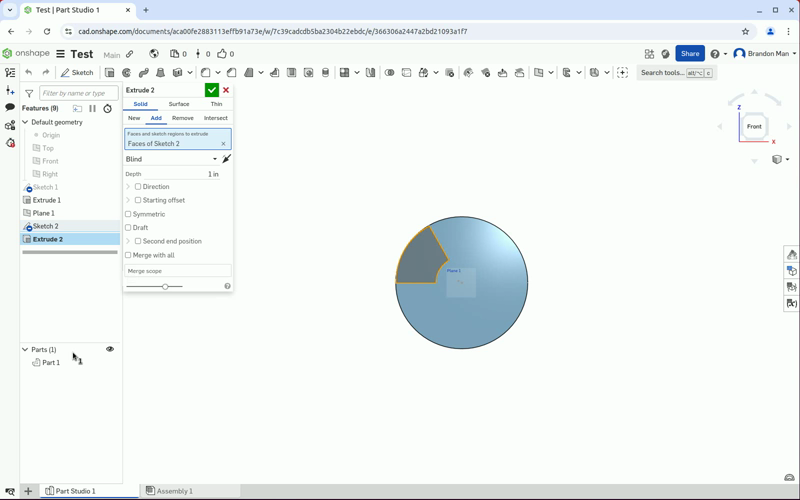
mouse_move(143, 106)
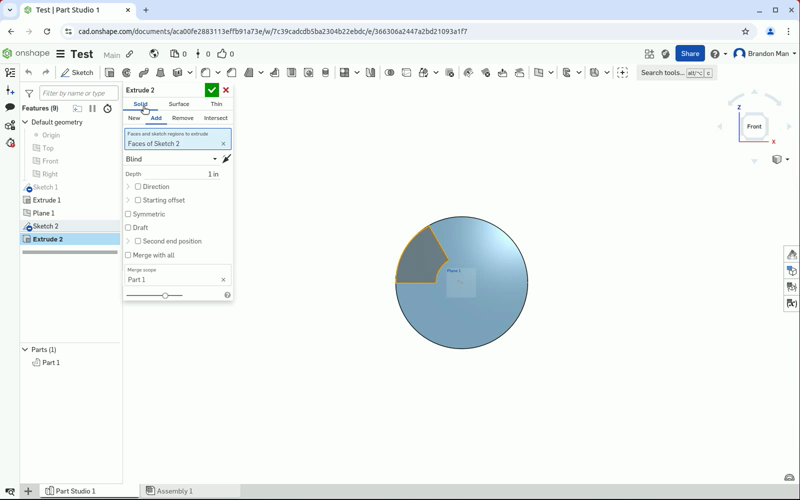
click(143, 106)
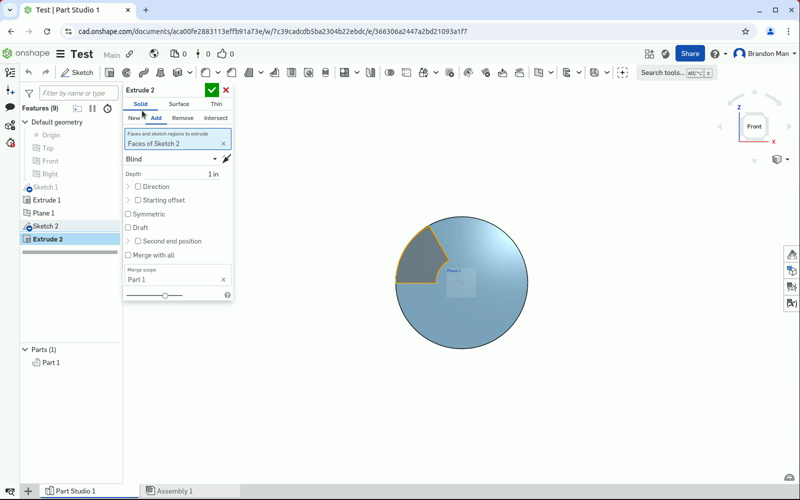
mouse_move(137, 120)
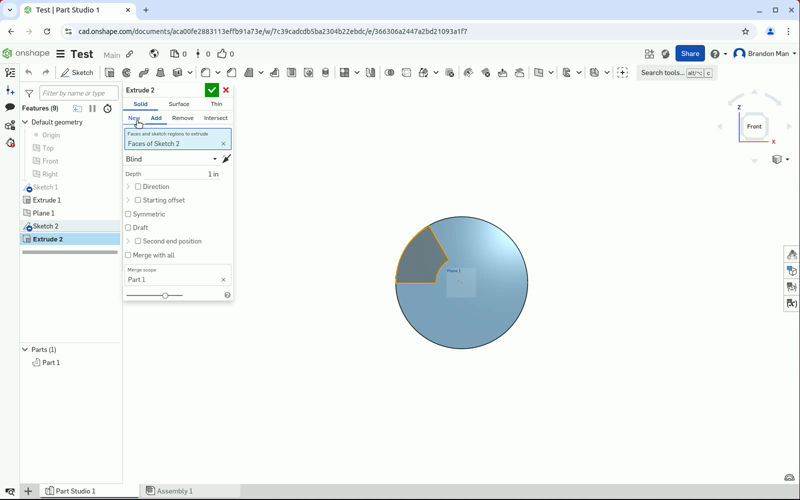
click(137, 120)
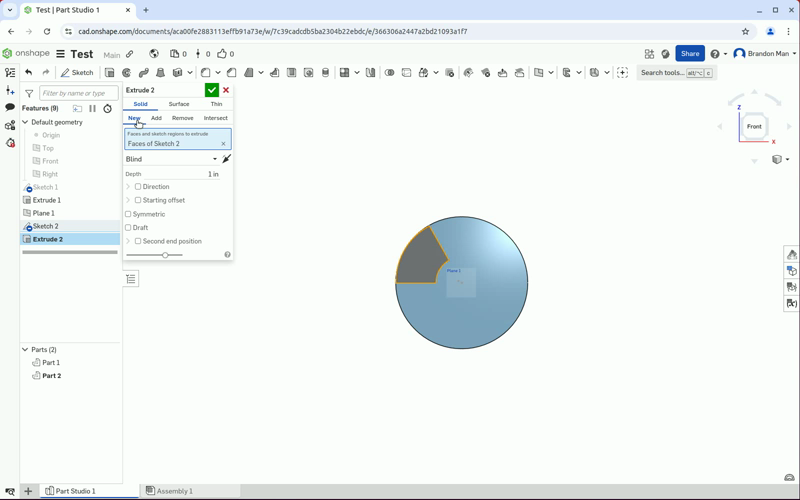
key(tab, 4)
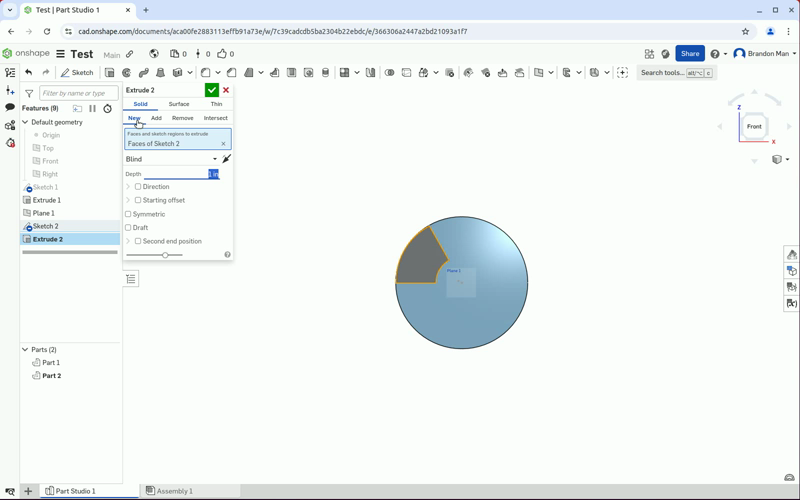
text(14.202)
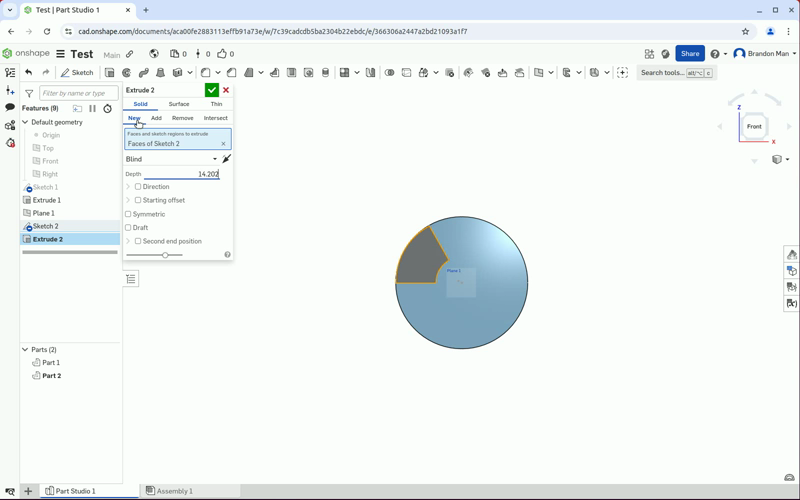
key(enter)
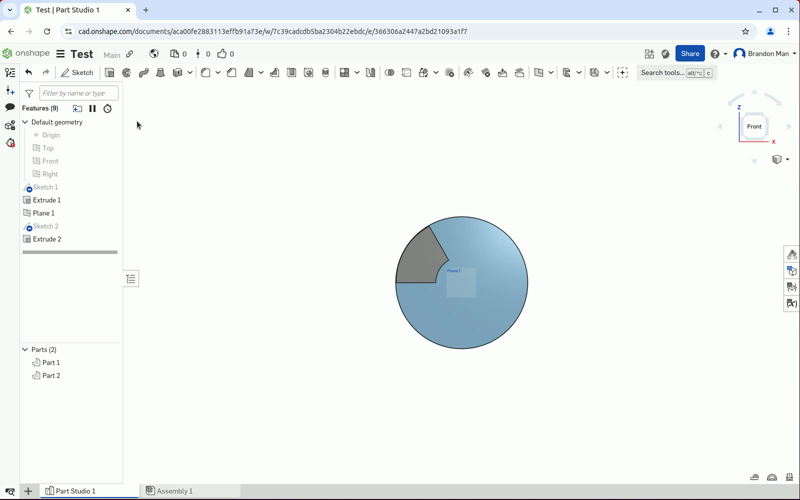
key(shift+h)
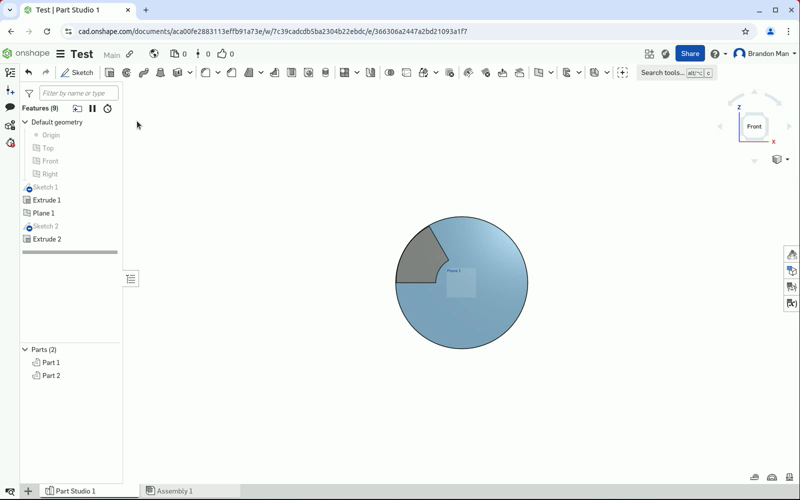
key(shift+h)
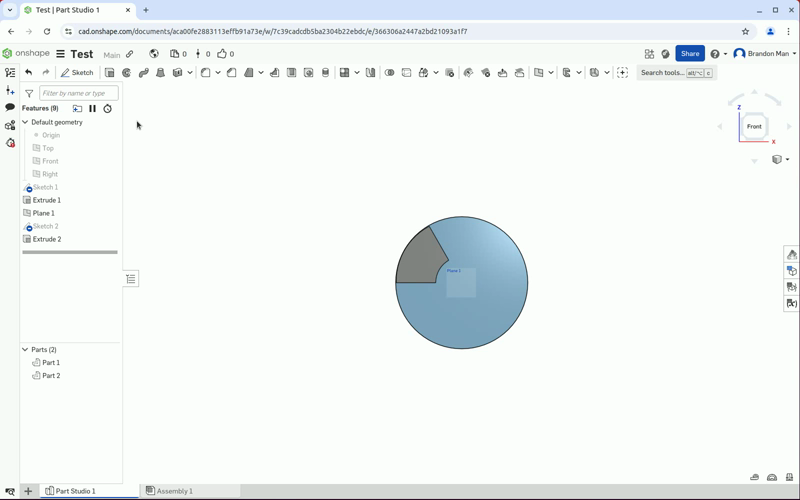
mouse_move(73, 189)
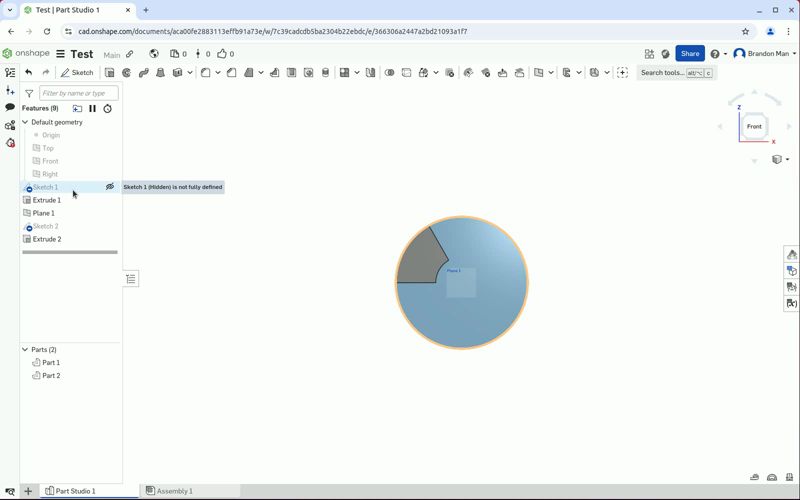
click(73, 189)
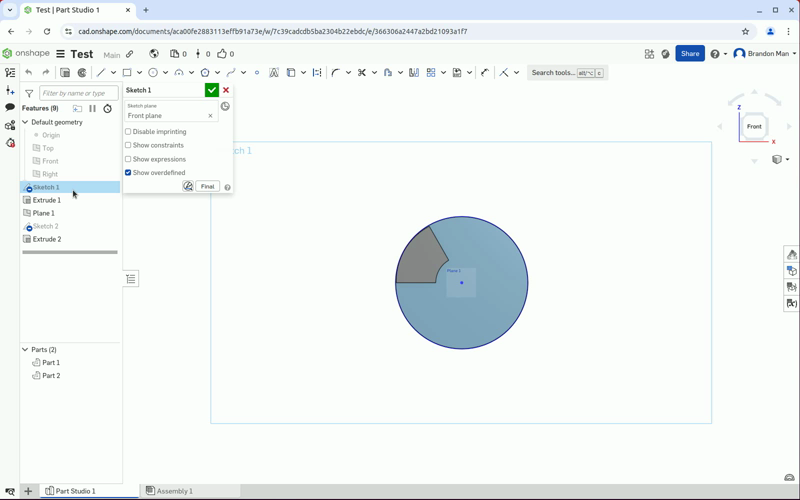
mouse_move(229, 92)
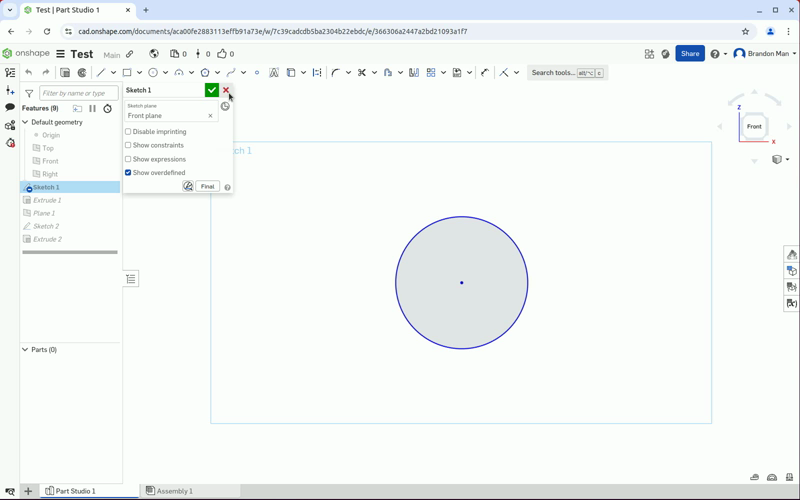
click(229, 92)
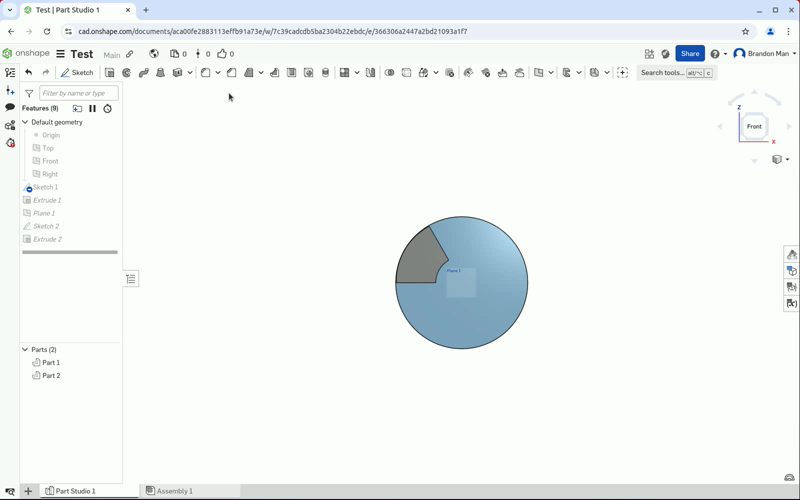
key(shift+s)
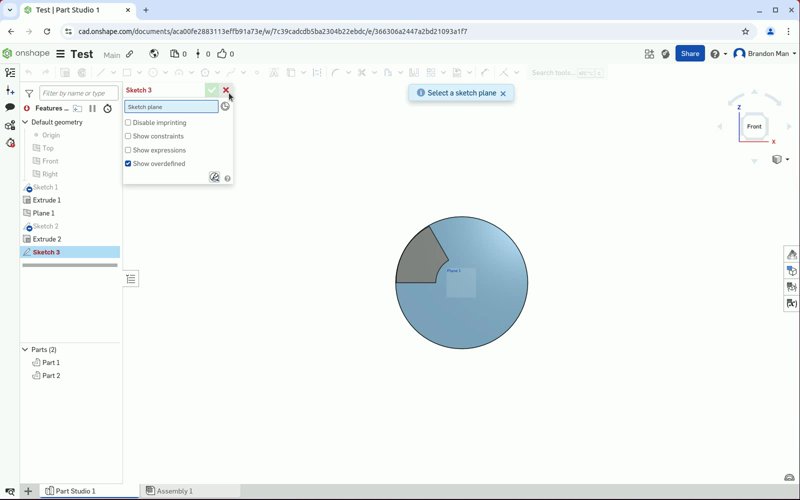
mouse_move(73, 215)
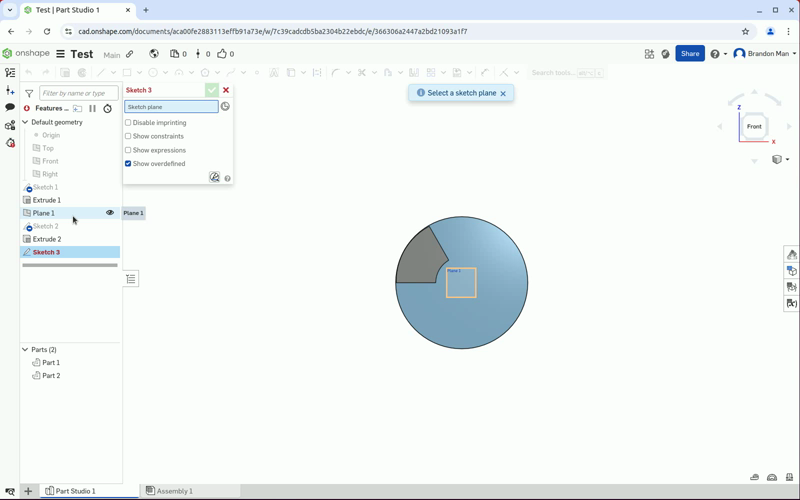
click(73, 215)
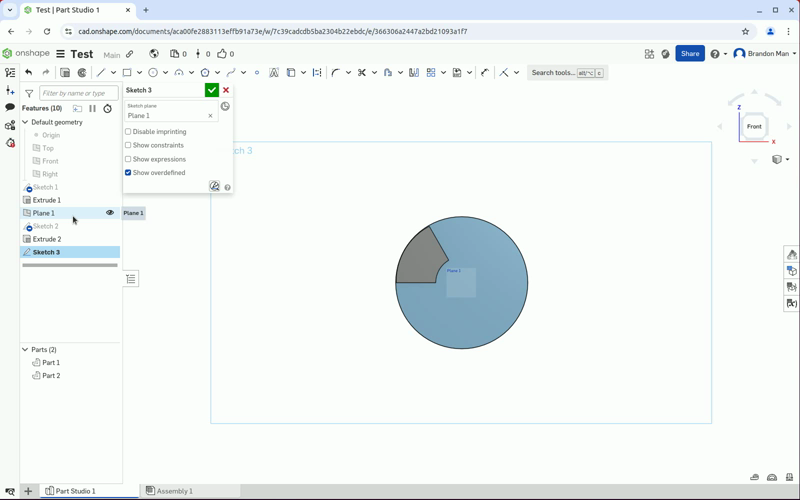
mouse_move(73, 352)
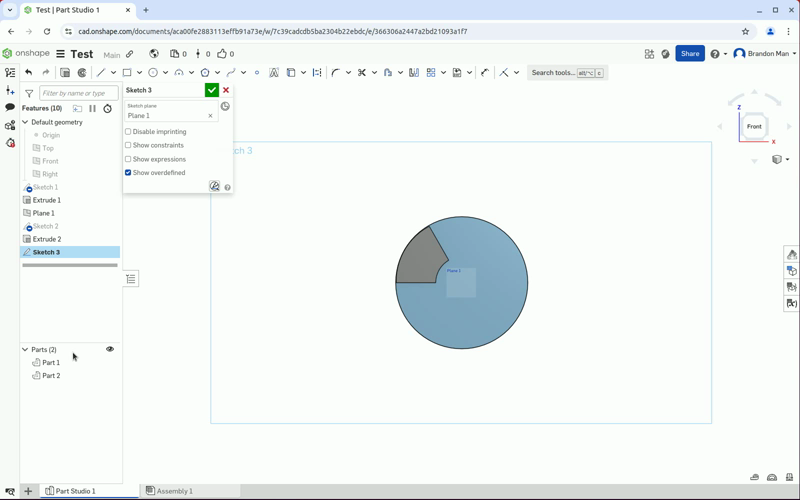
key(y)
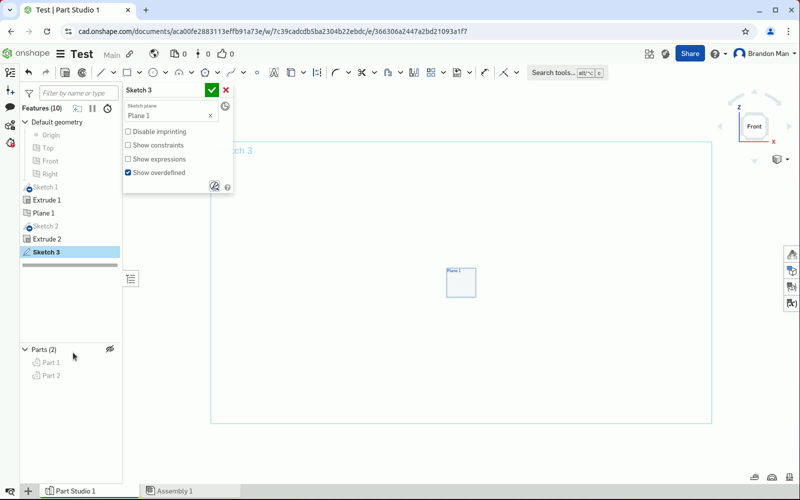
key(l)
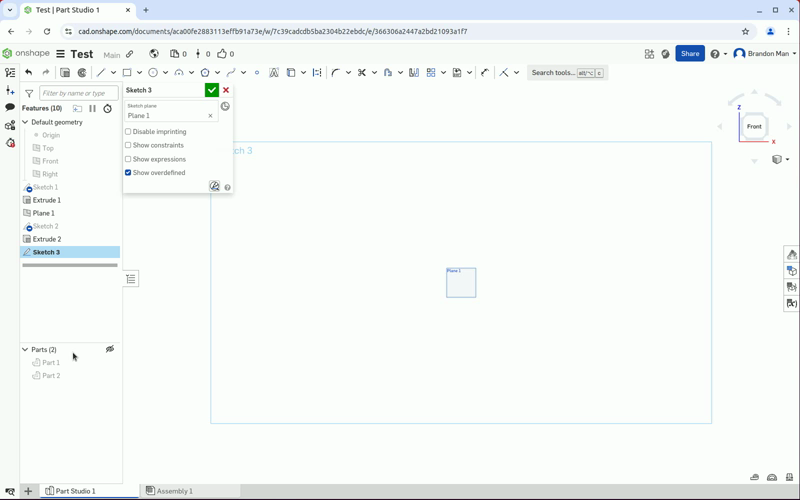
key_down(shift)
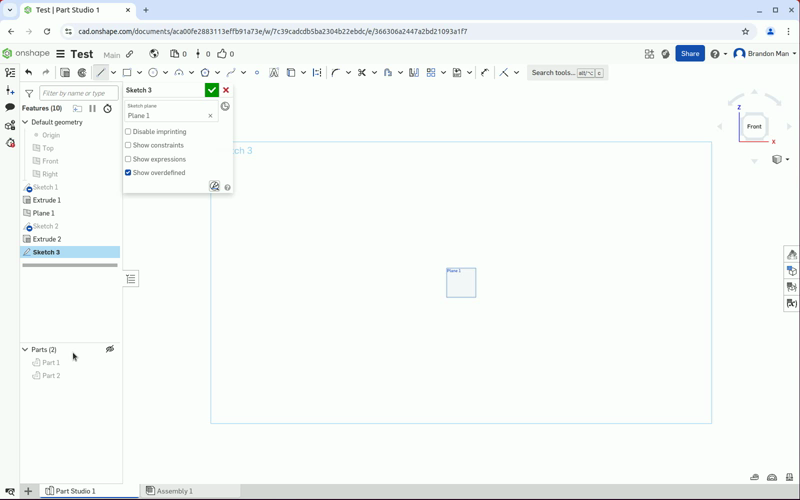
mouse_move(473, 305)
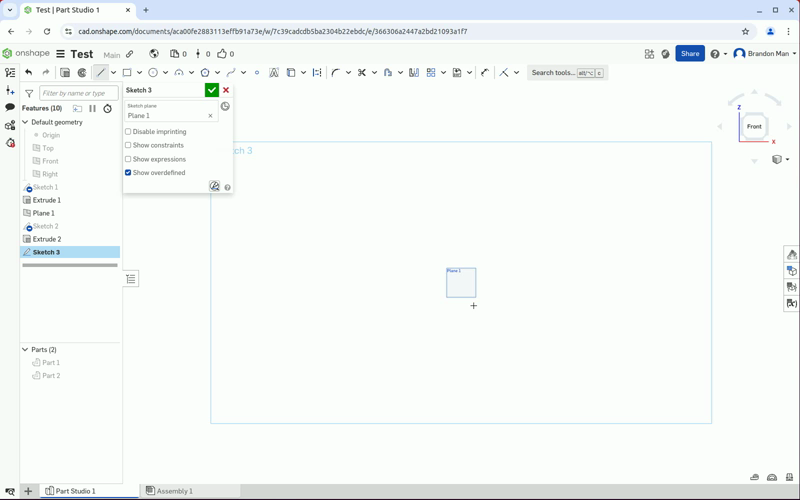
click(473, 305)
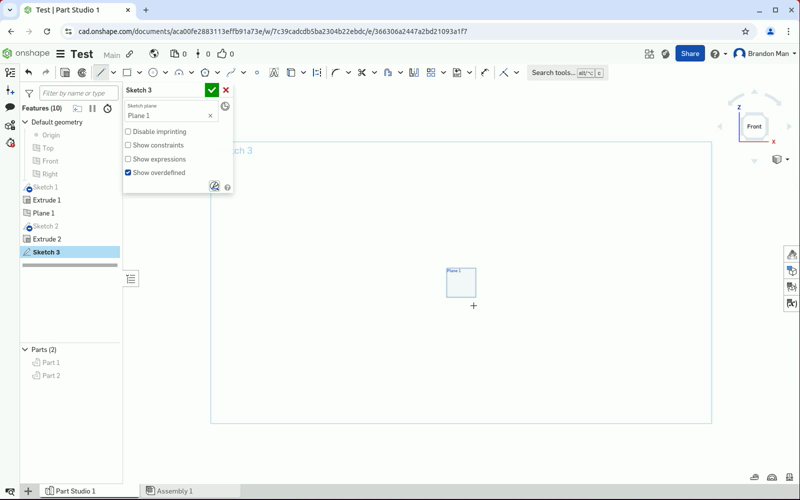
key_up(shift)
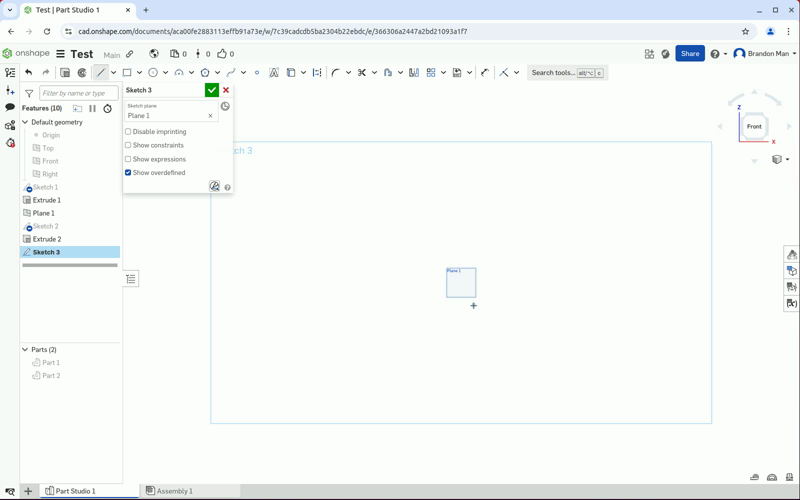
key_down(shift)
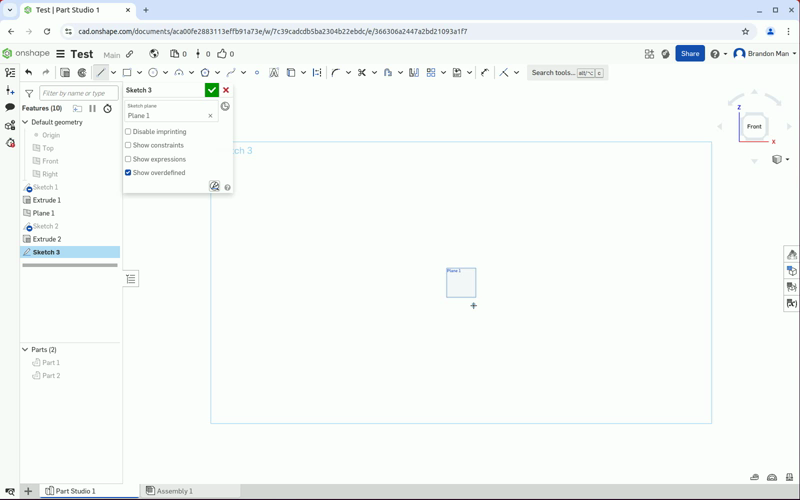
mouse_move(503, 305)
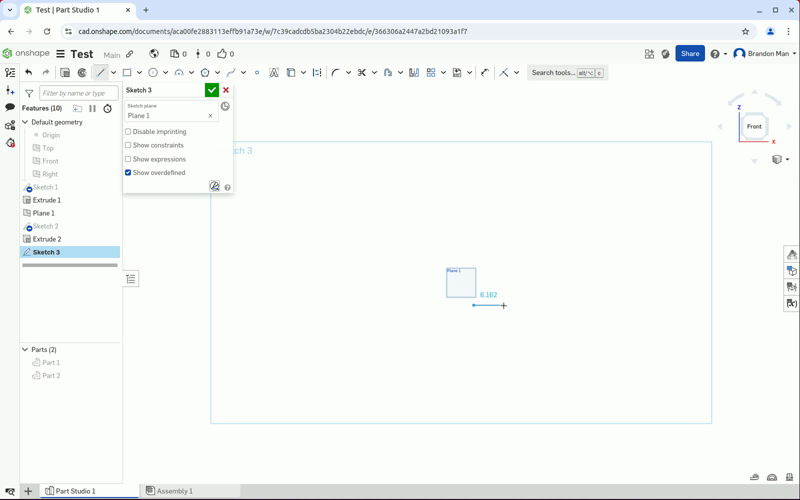
mouse_move(493, 339)
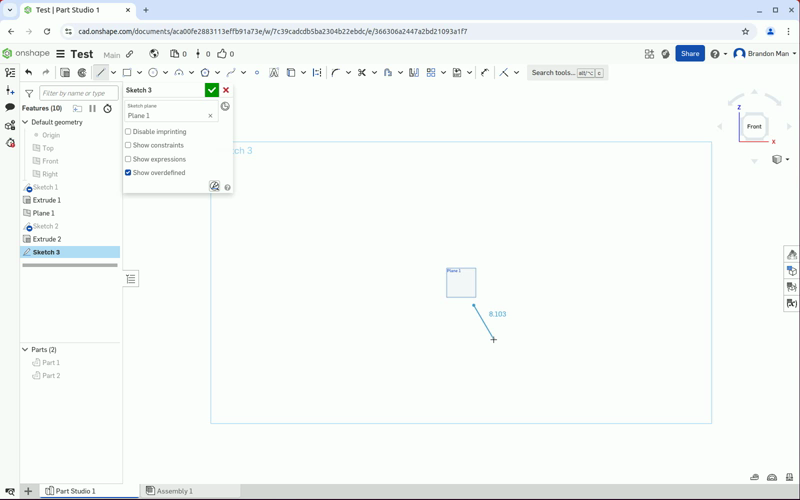
click(493, 339)
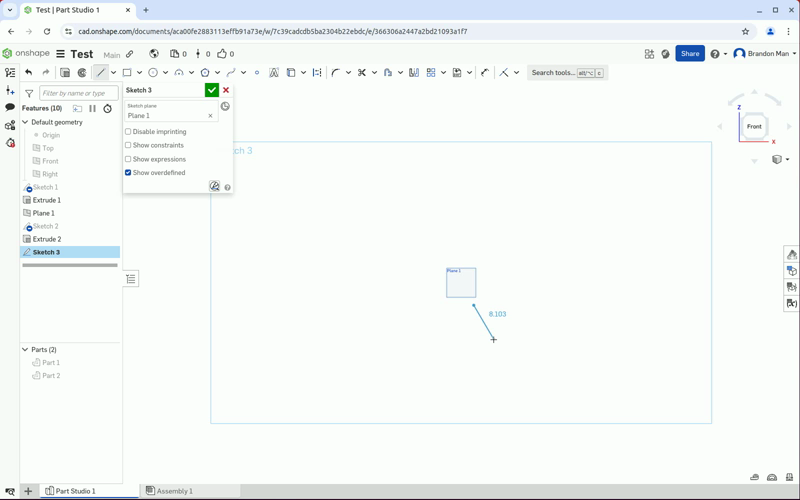
key_up(shift)
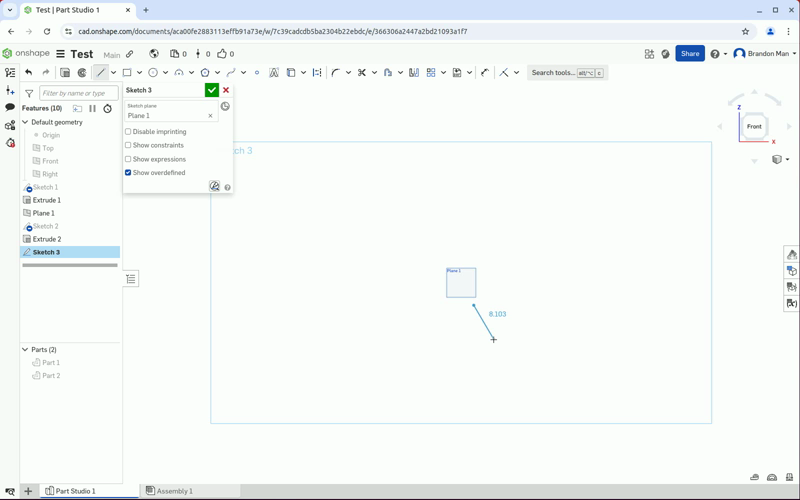
key(esc)
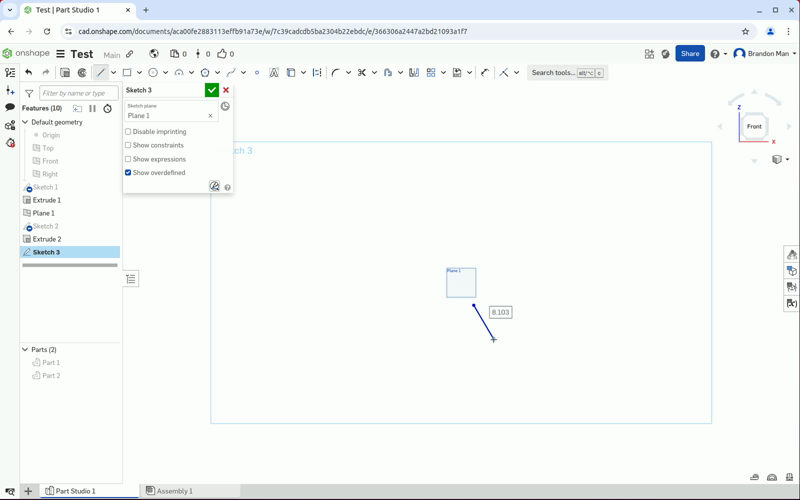
key(a)
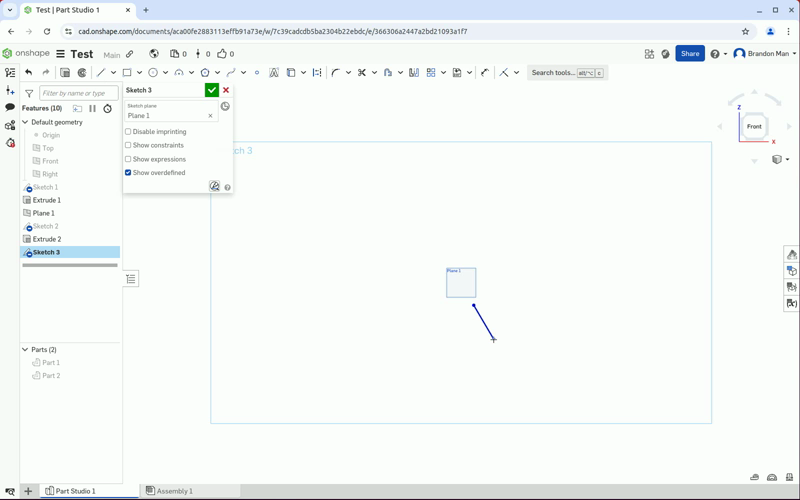
mouse_move(493, 339)
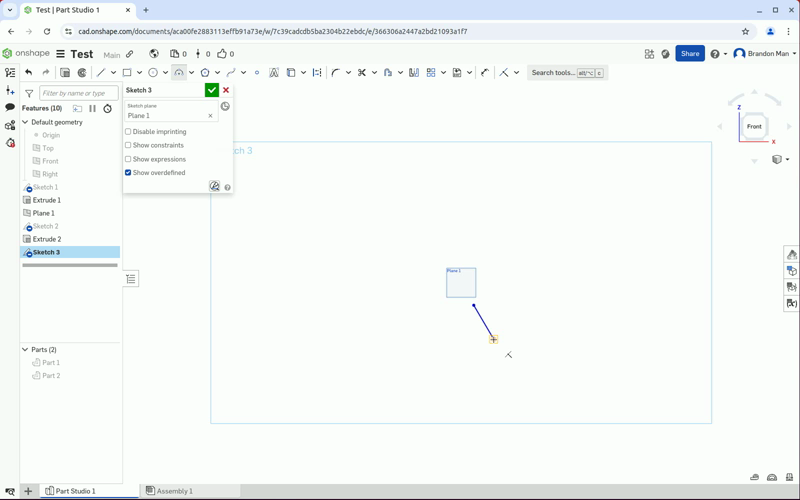
click(493, 339)
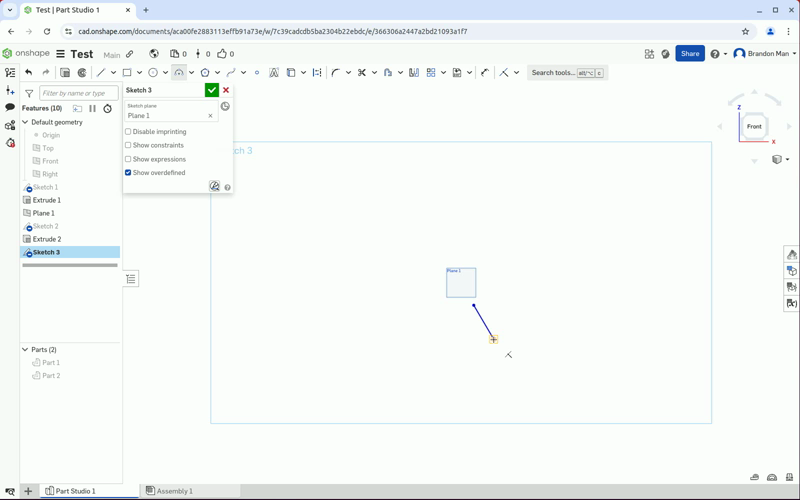
key_down(shift)
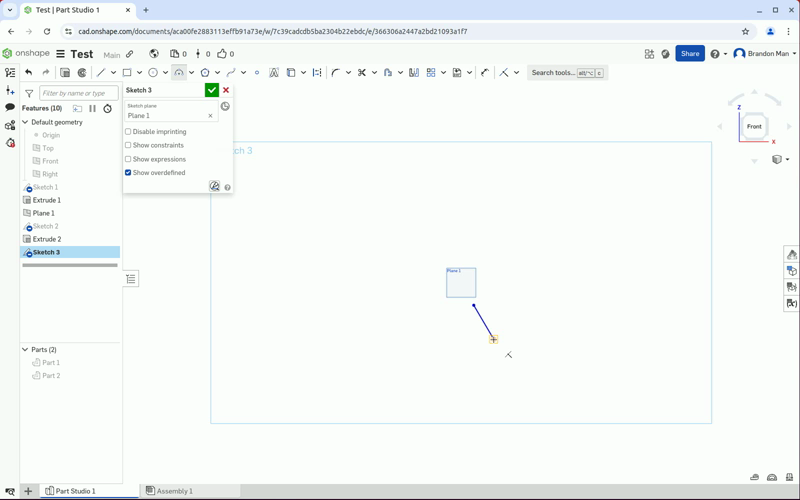
mouse_move(525, 282)
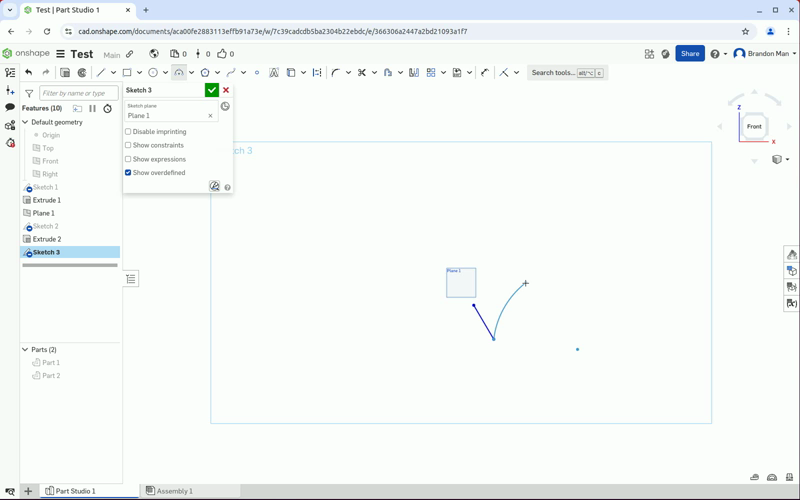
click(525, 282)
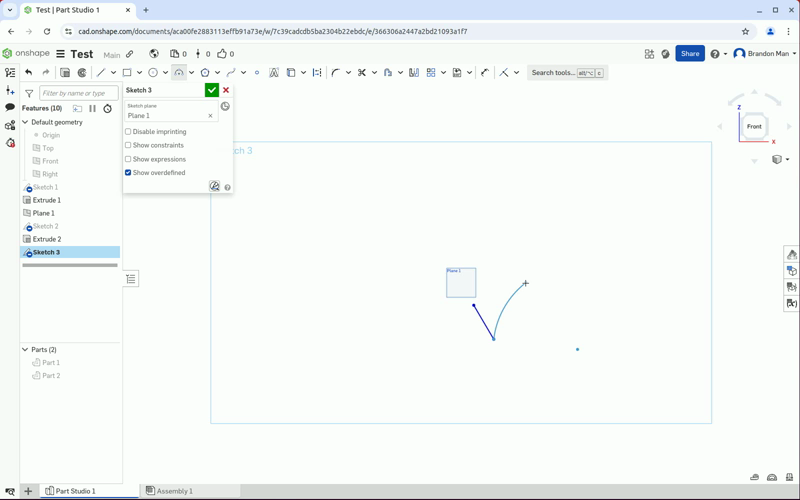
mouse_move(517, 315)
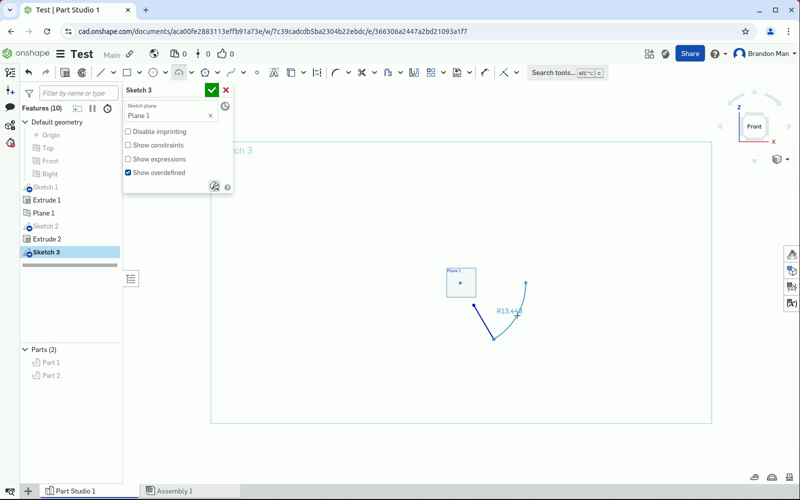
click(517, 315)
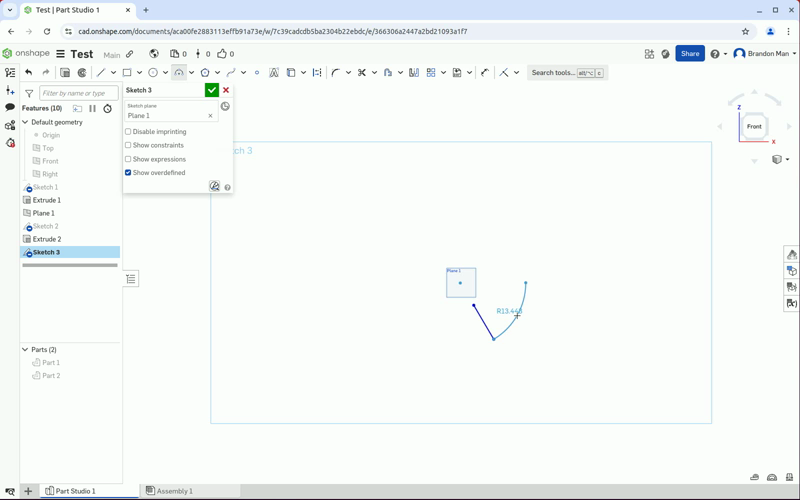
key_up(shift)
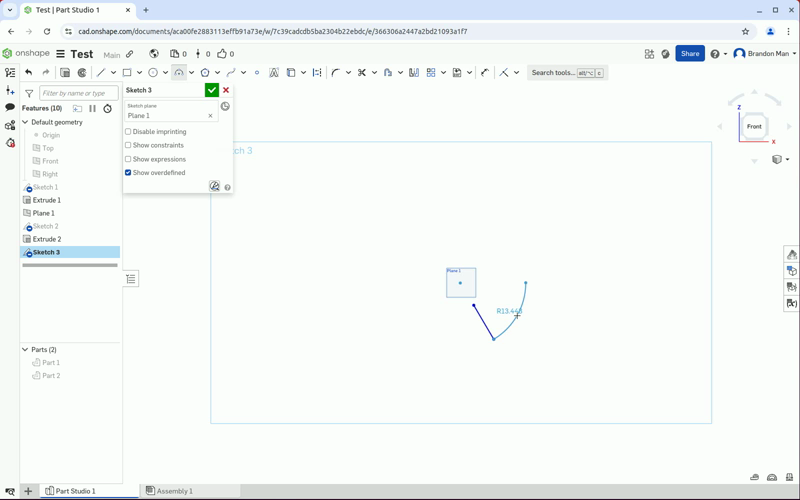
key(esc)
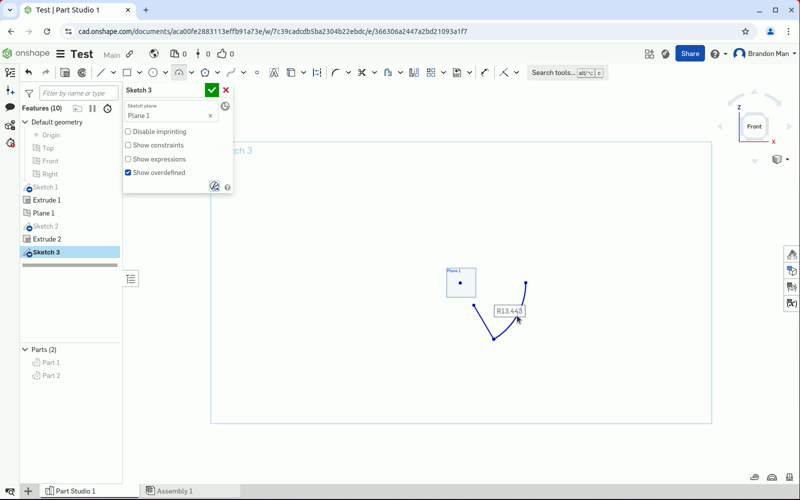
key(l)
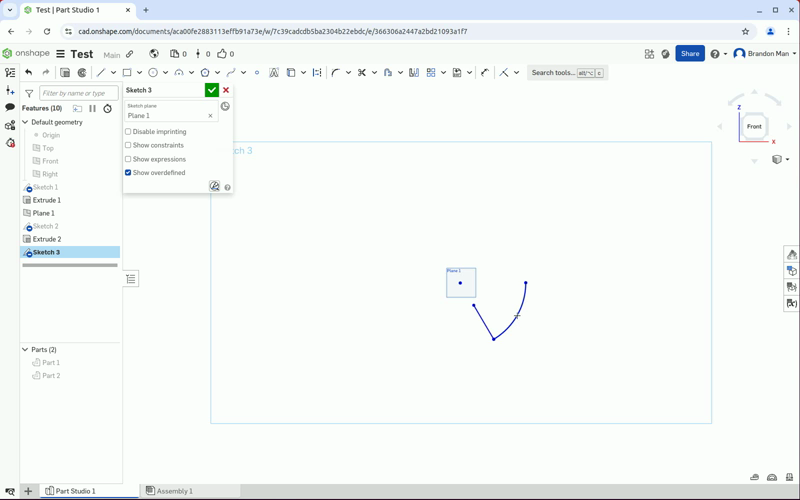
mouse_move(525, 282)
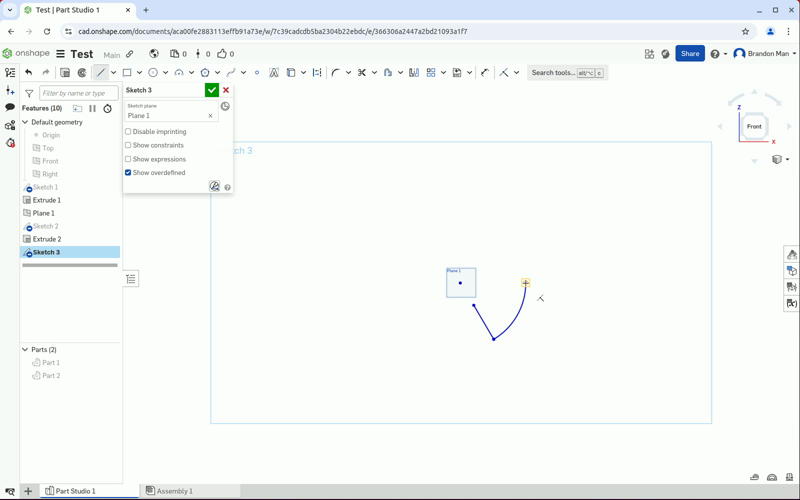
click(525, 282)
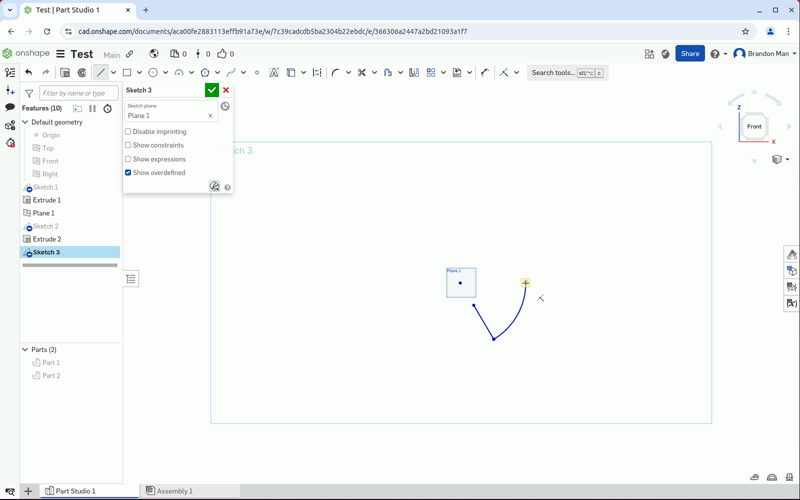
key_down(shift)
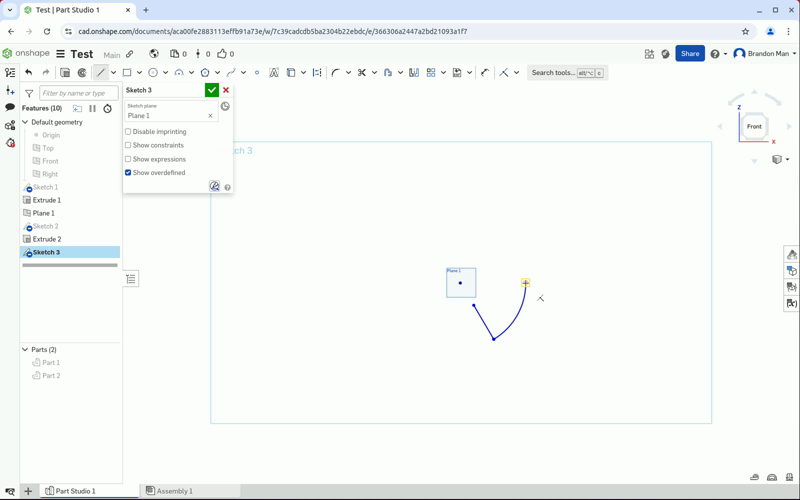
mouse_move(555, 282)
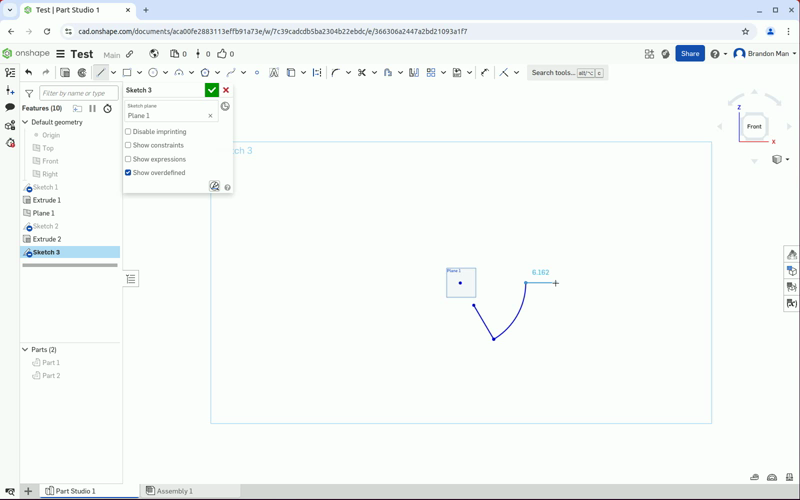
mouse_move(486, 282)
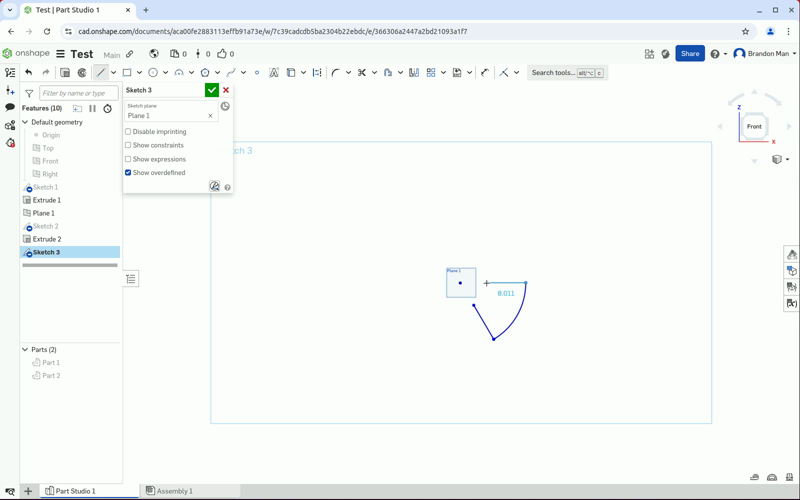
click(486, 282)
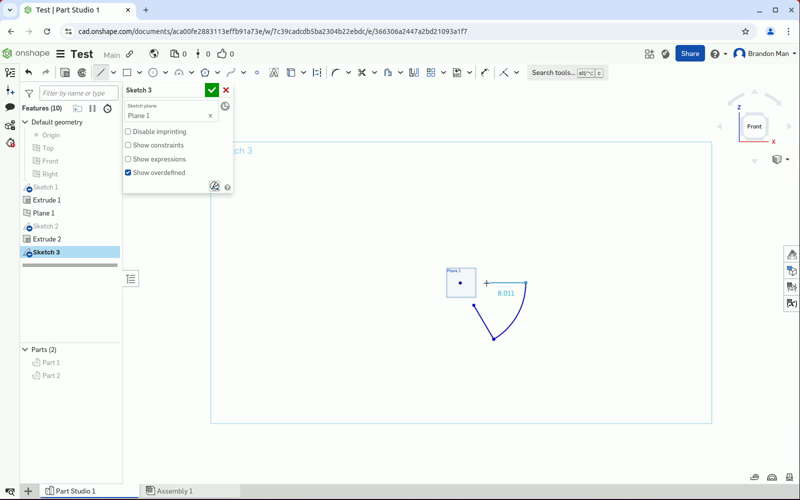
key_up(shift)
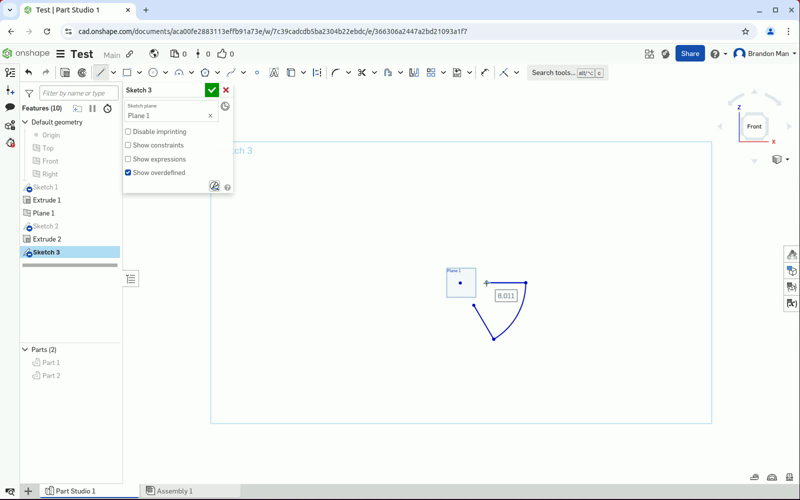
key(esc)
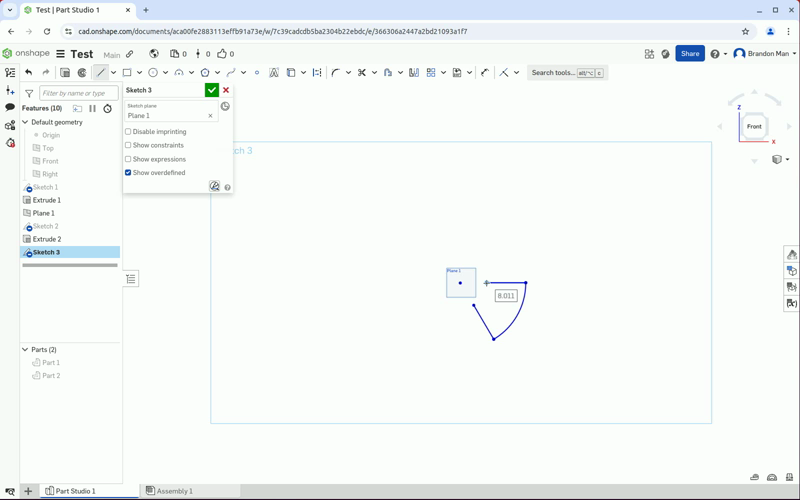
key(a)
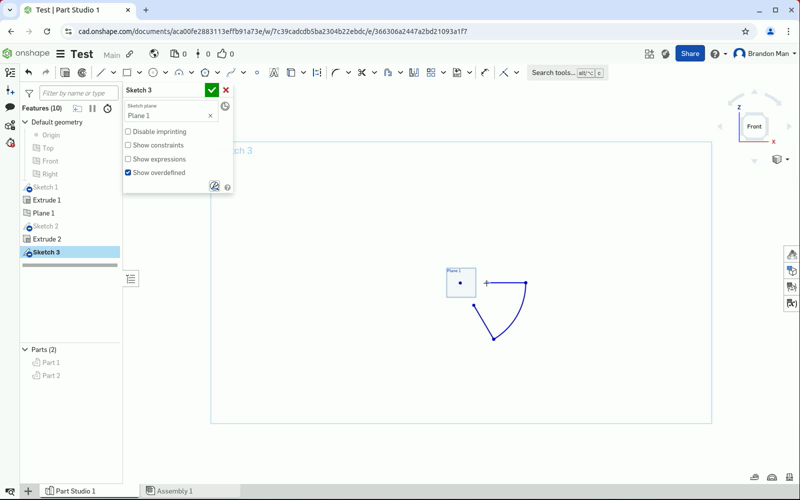
mouse_move(486, 282)
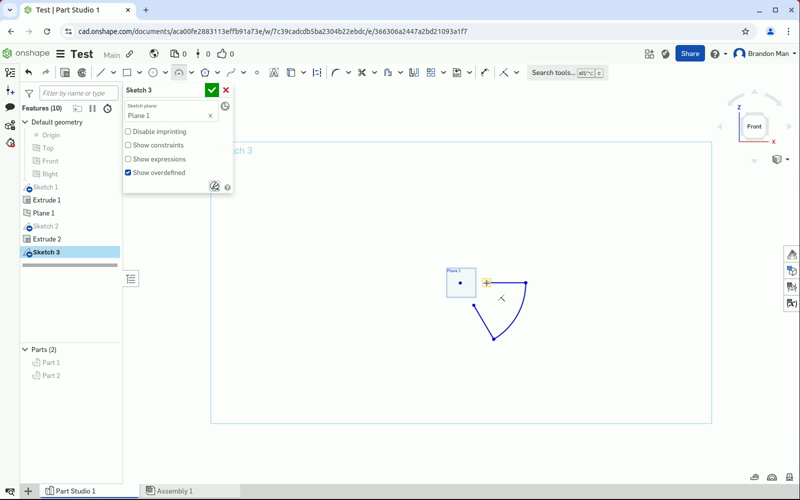
click(486, 282)
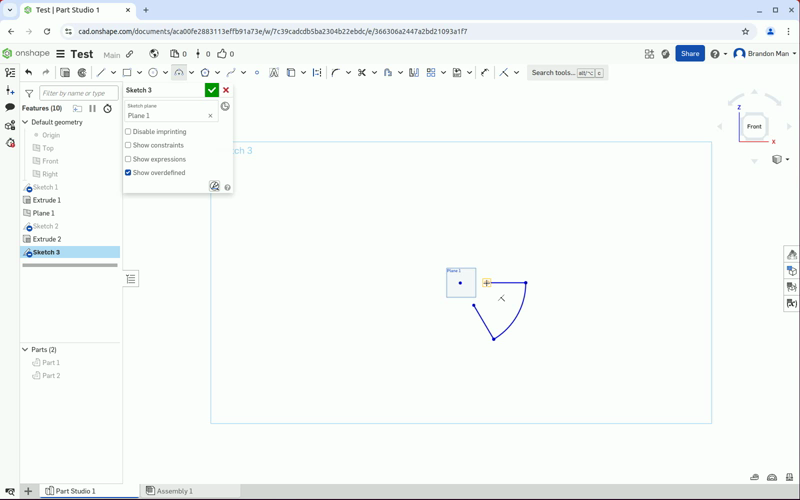
mouse_move(473, 305)
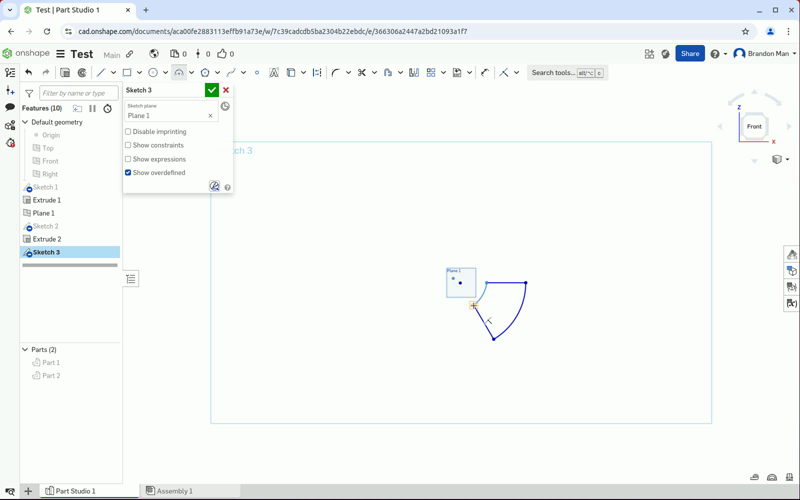
click(473, 305)
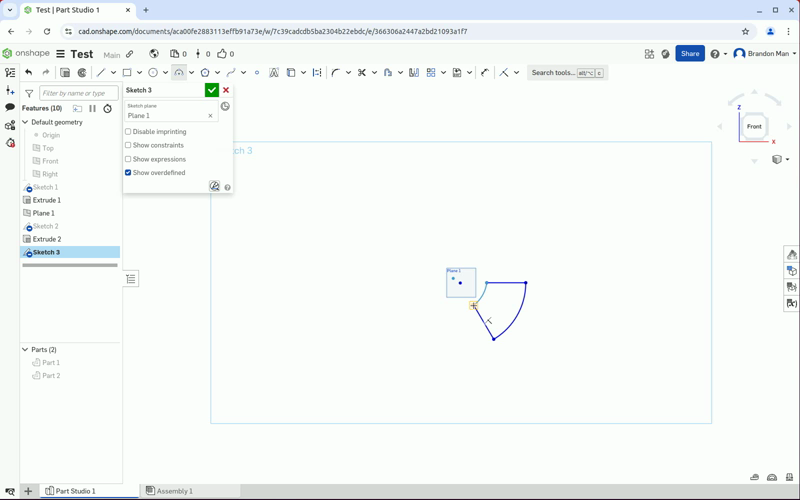
key_down(shift)
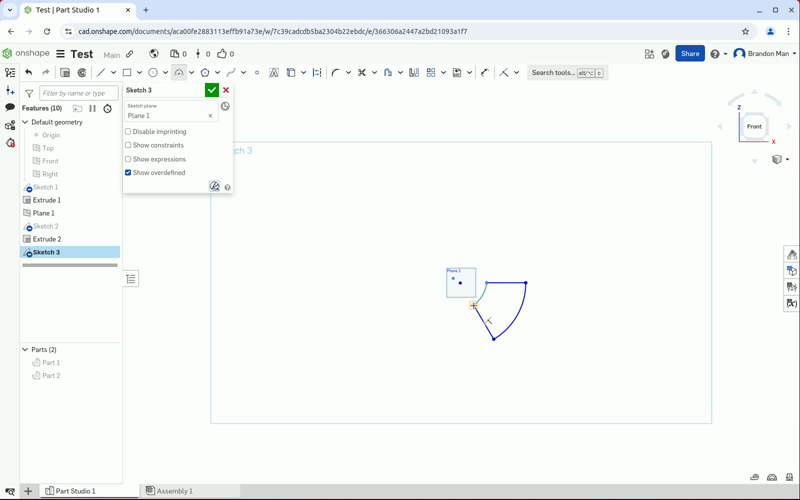
mouse_move(483, 295)
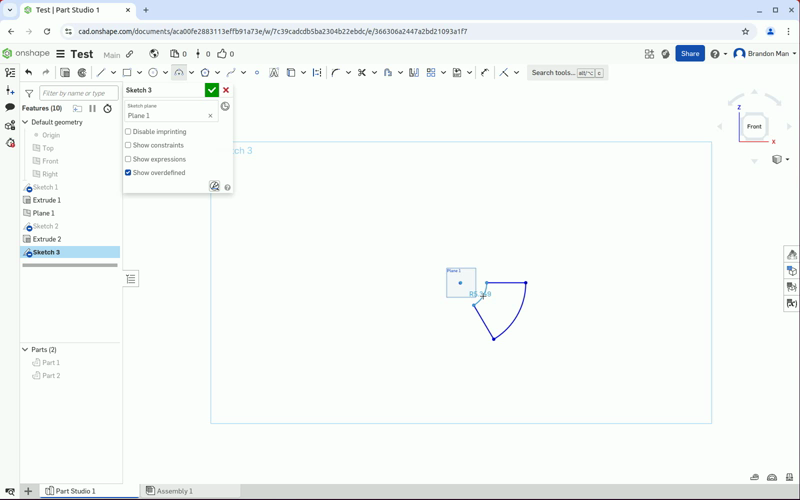
click(483, 295)
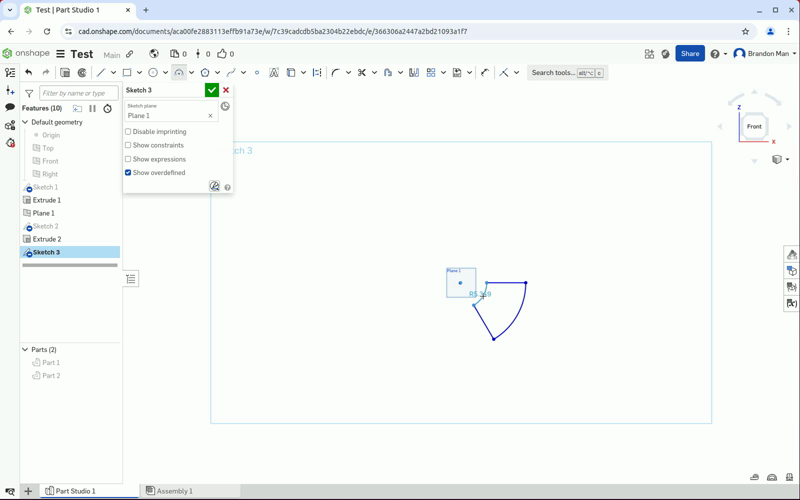
key_up(shift)
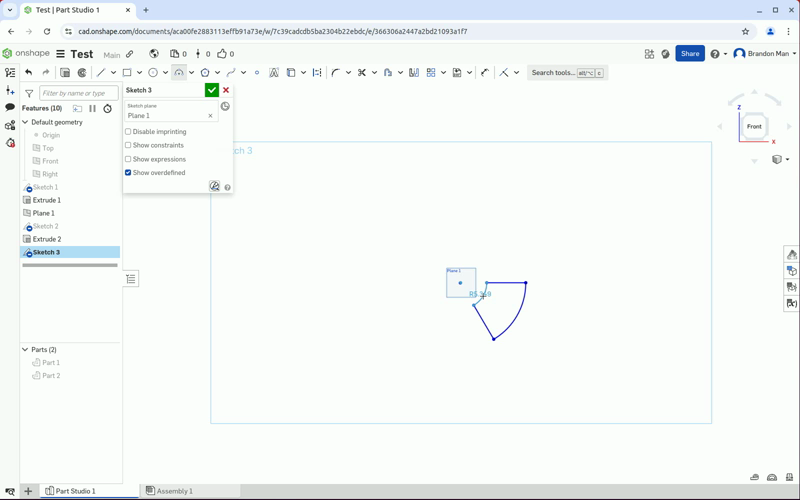
key(esc)
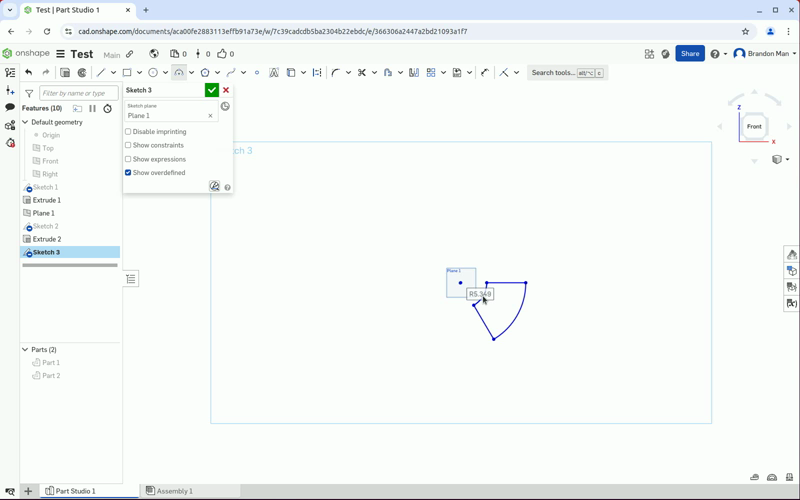
mouse_move(489, 302)
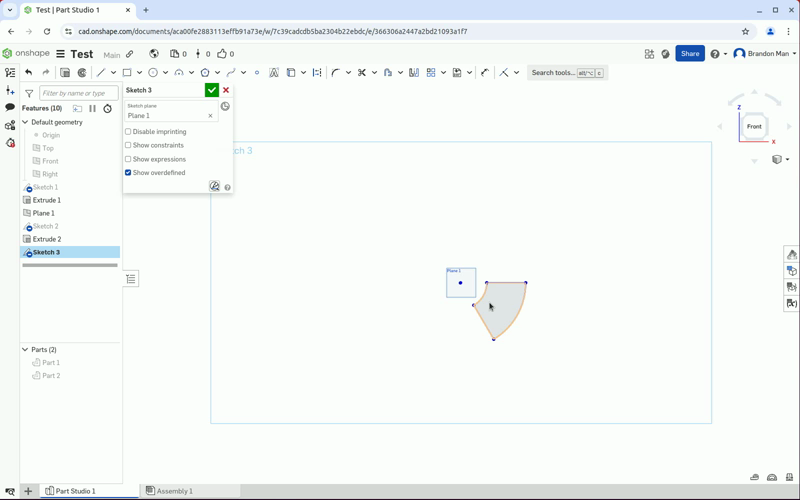
click(489, 302)
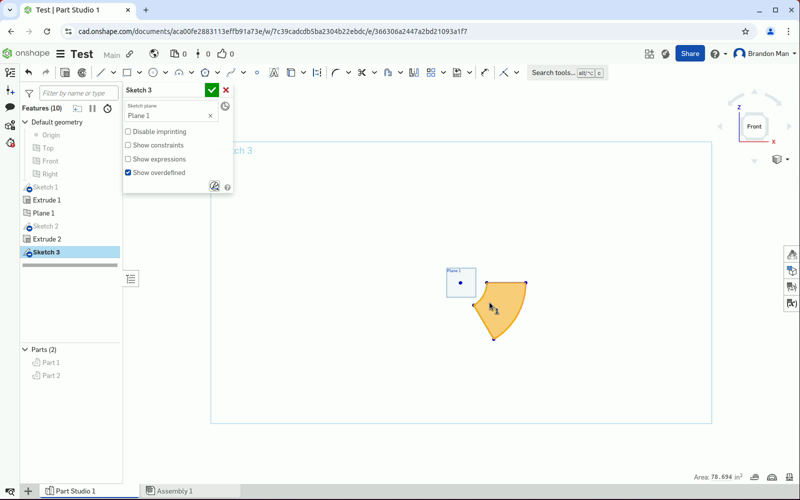
mouse_move(73, 352)
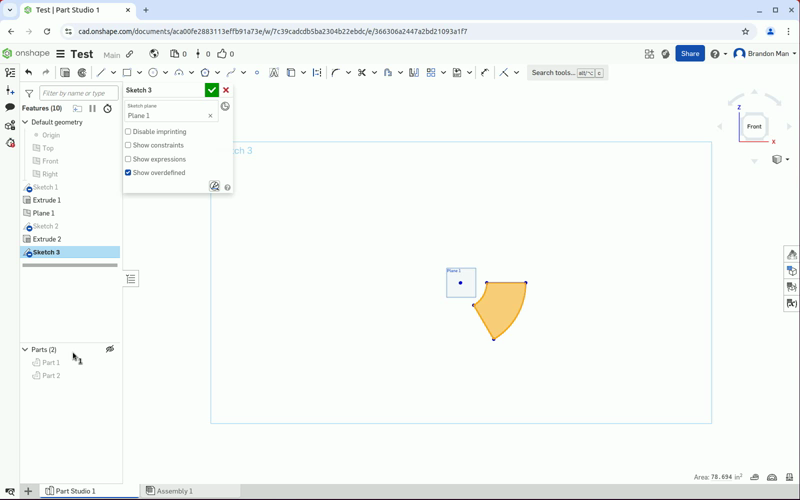
key(shift+y)
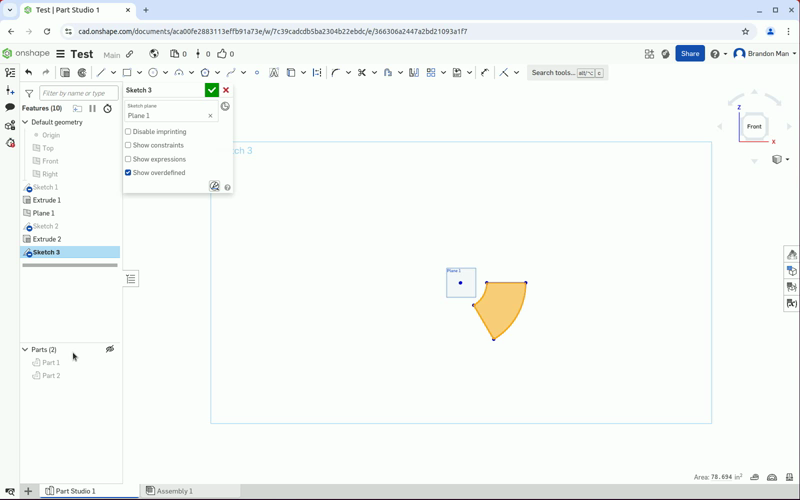
key(shift+e)
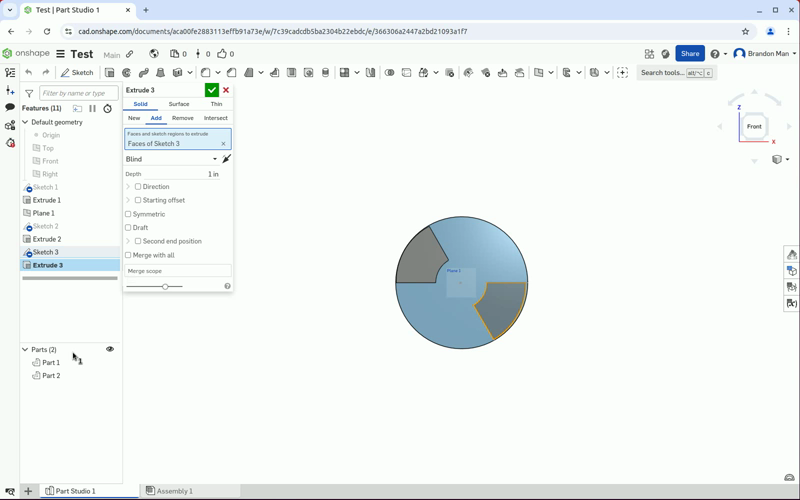
mouse_move(143, 106)
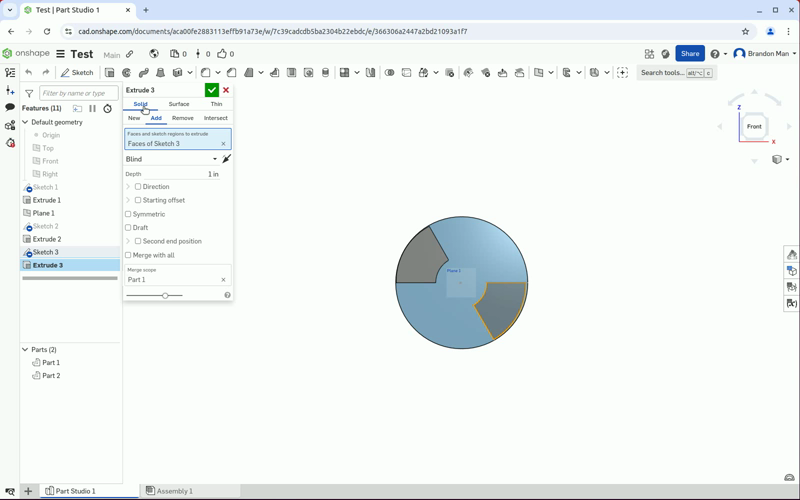
click(143, 106)
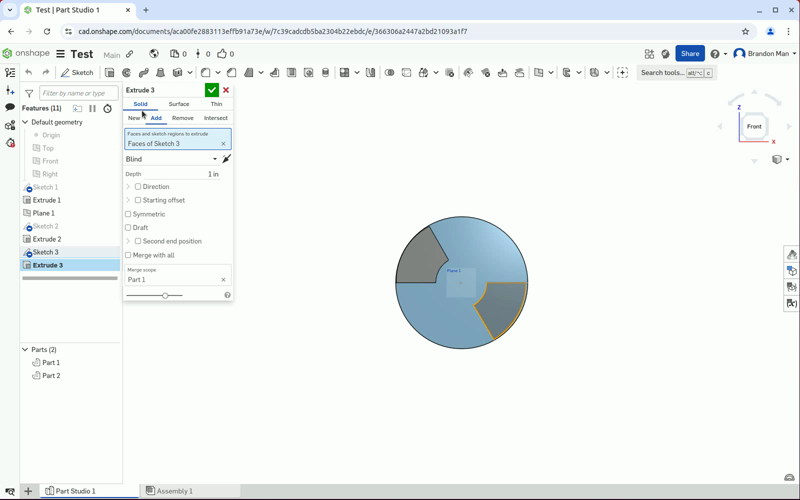
mouse_move(137, 120)
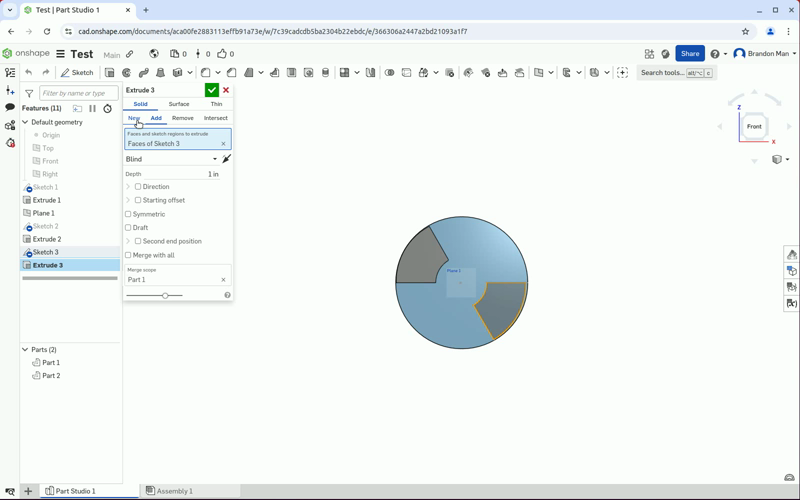
click(137, 120)
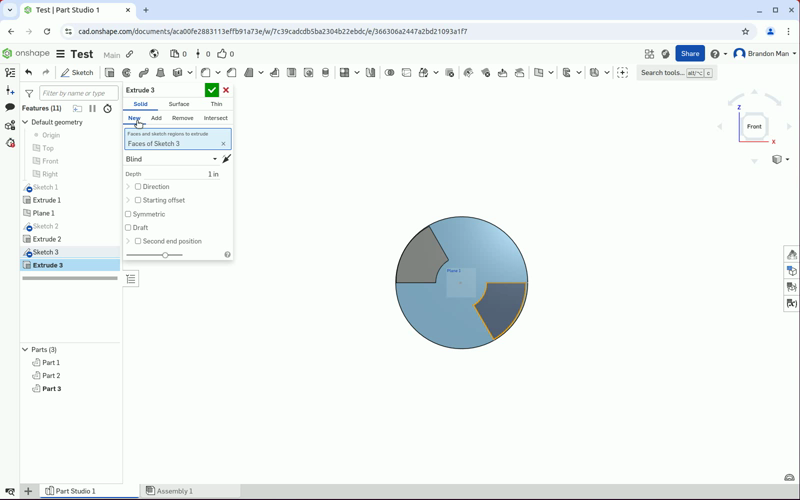
key(tab, 4)
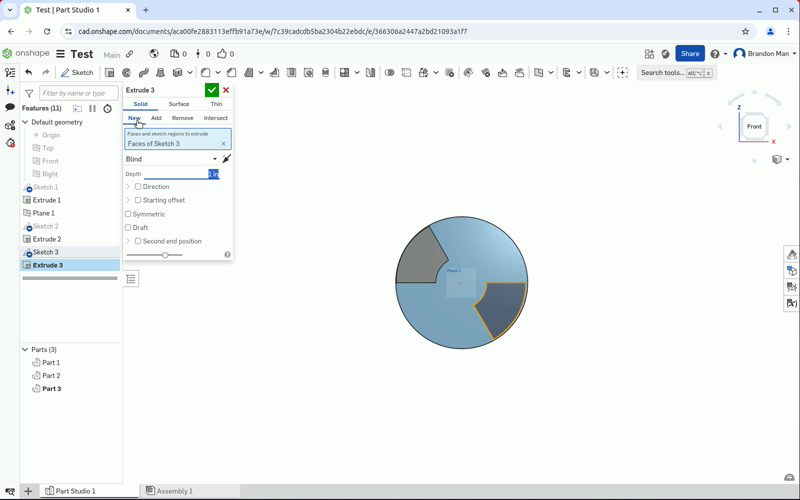
text(14.202)
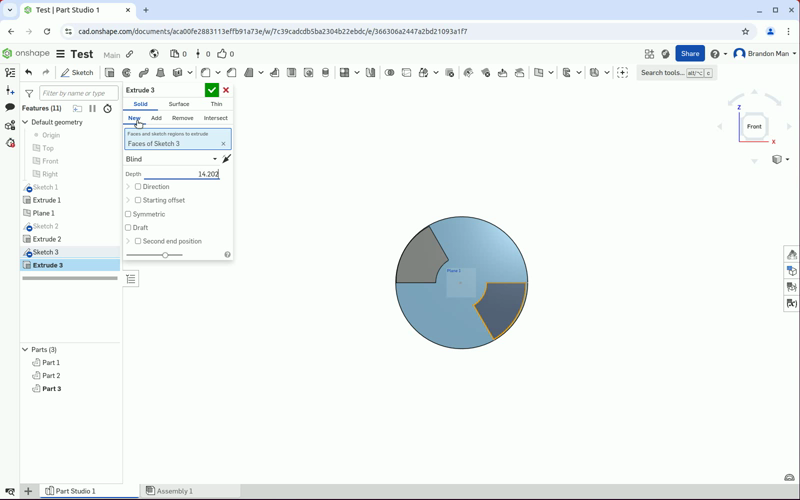
key(enter)
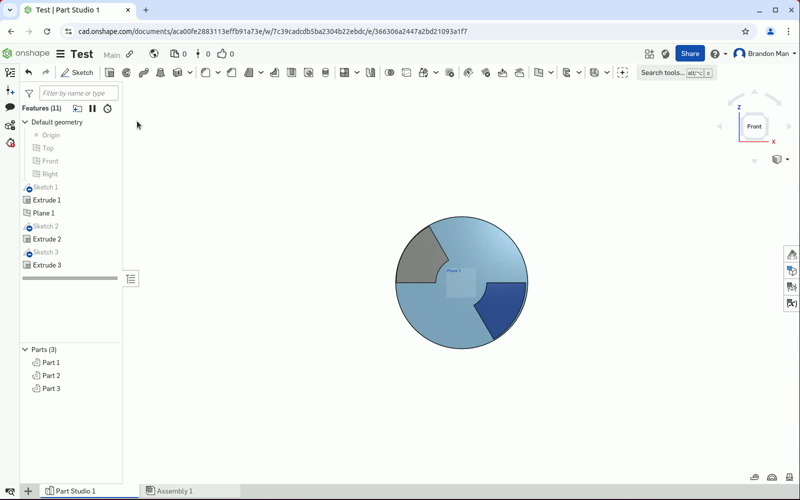
key(shift+h)
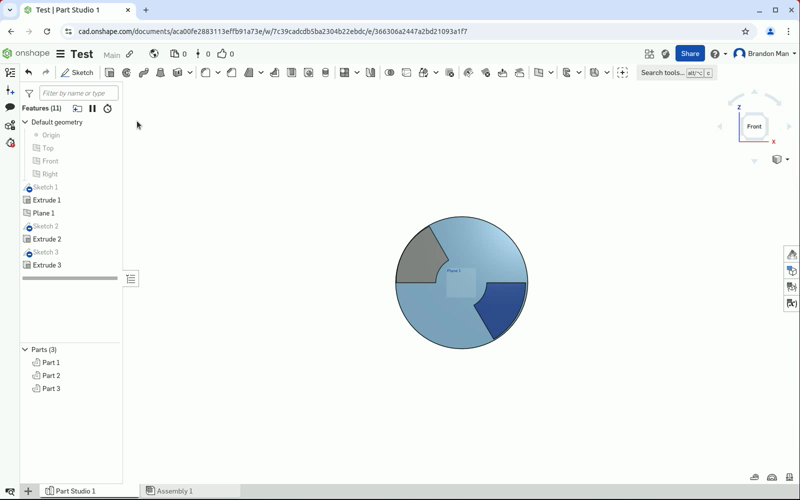
key(shift+h)
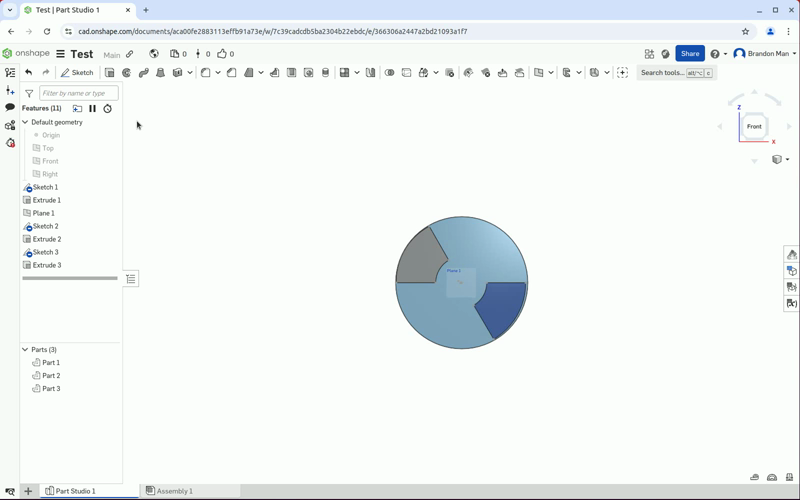
key(shift+7)
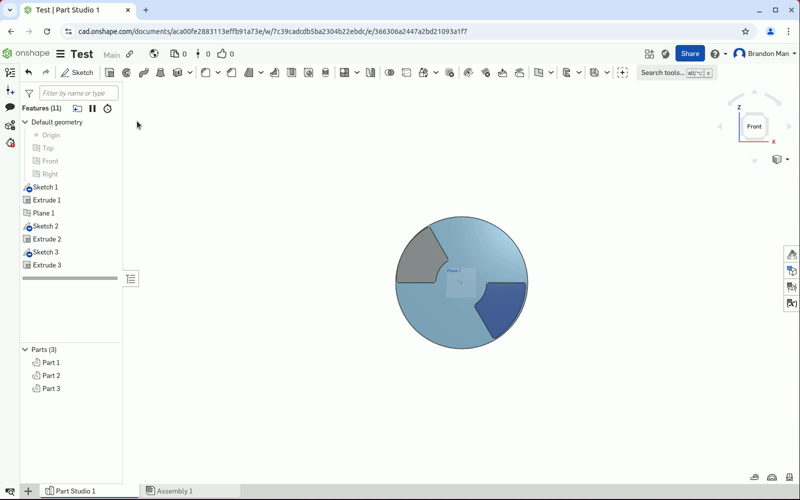
key(left, 2)
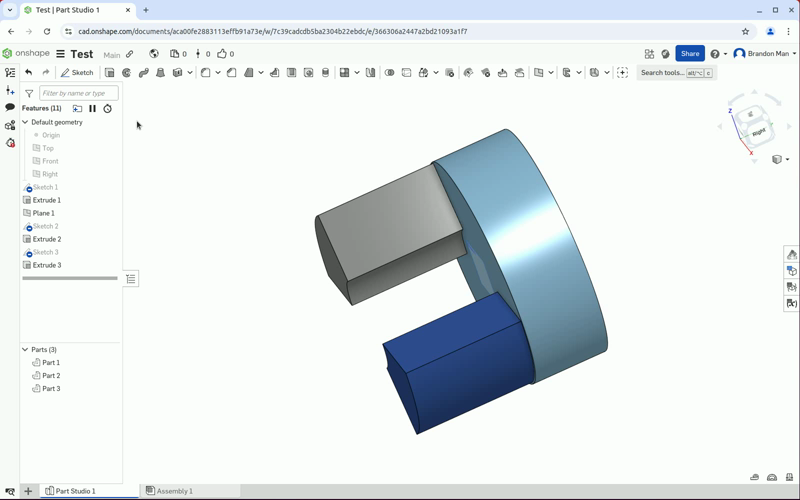
key(down, 2)
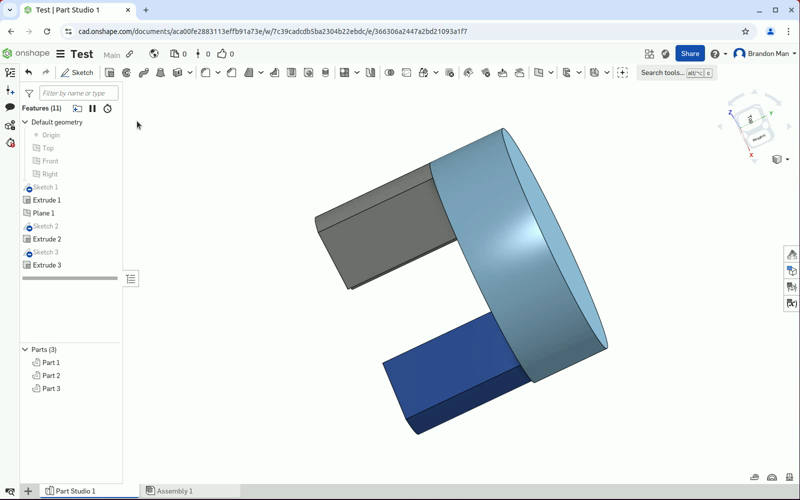
key(up, 2)
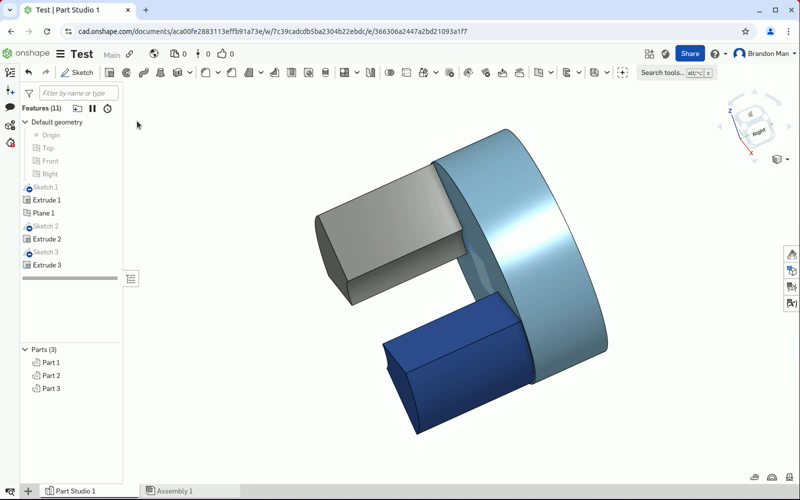
key(right, 2)
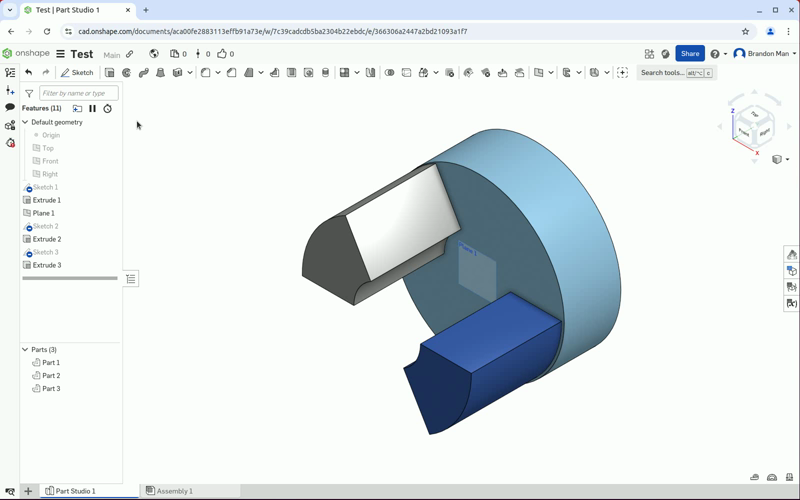
mouse_move(73, 189)
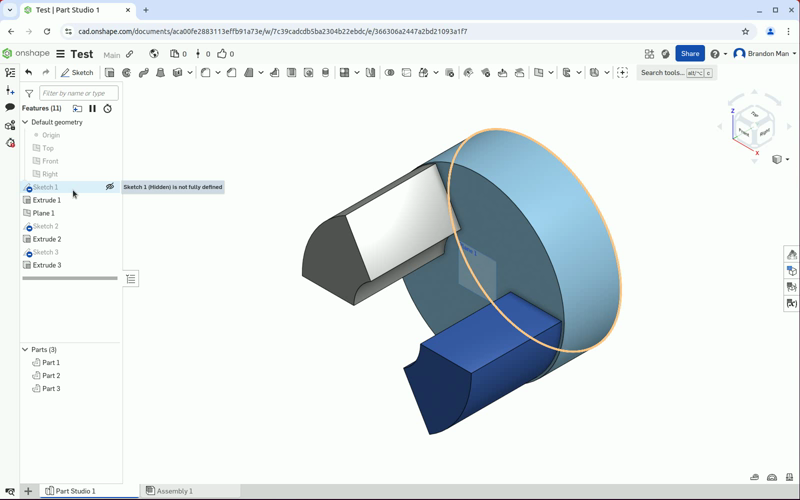
click(73, 189)